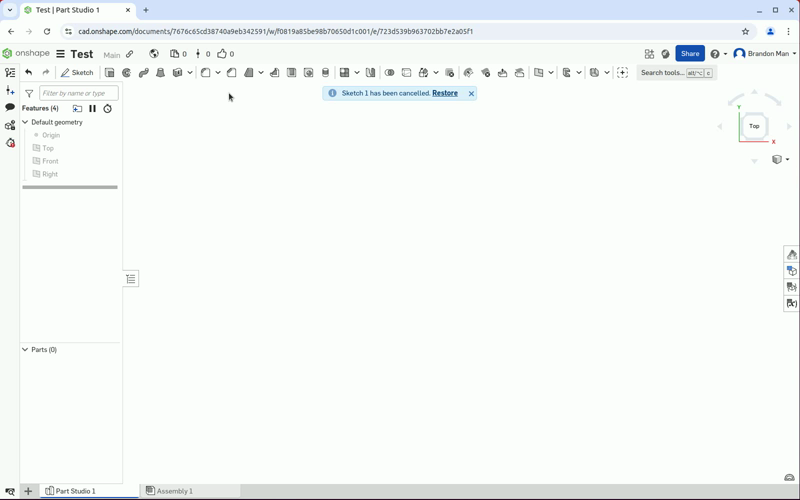
key(shift+h)
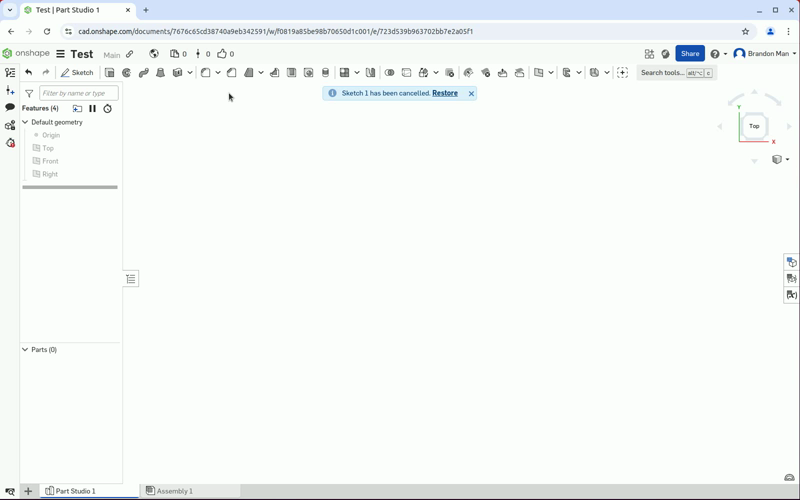
key(shift+s)
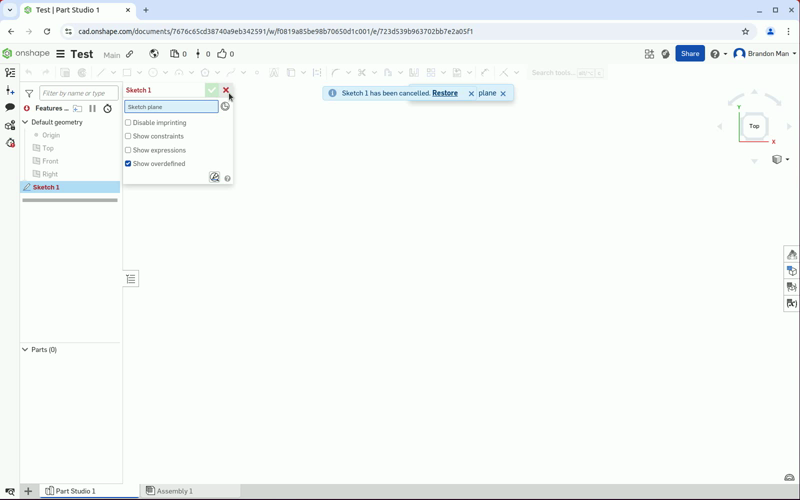
mouse_move(73, 150)
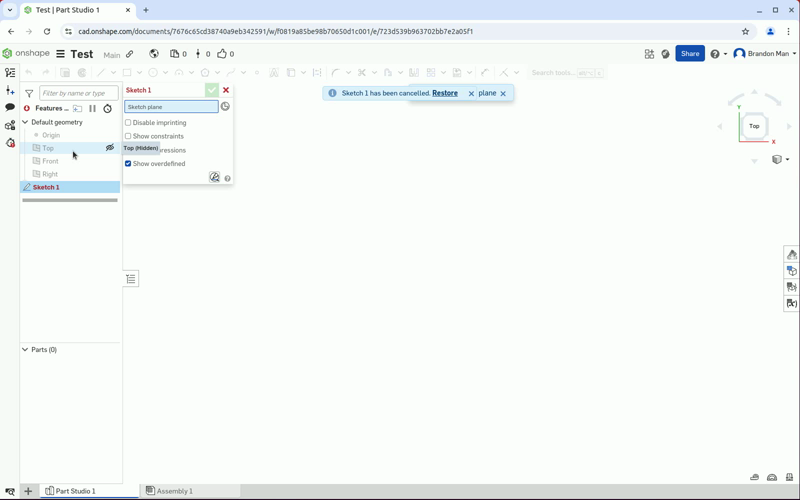
click(73, 150)
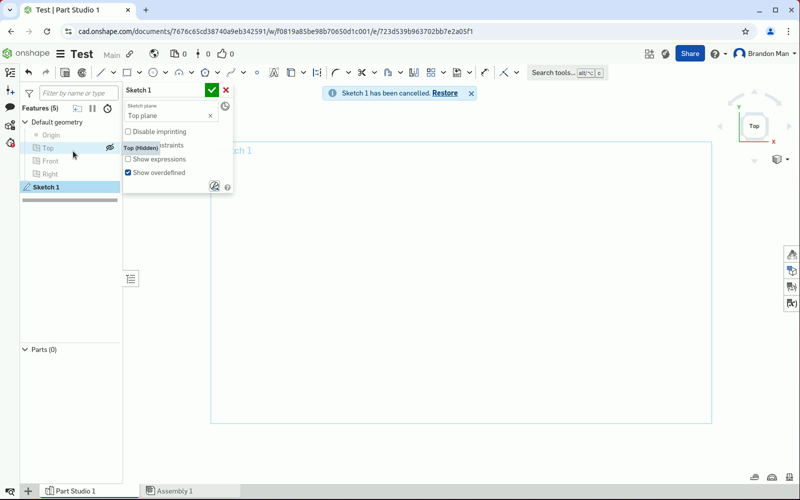
mouse_move(73, 352)
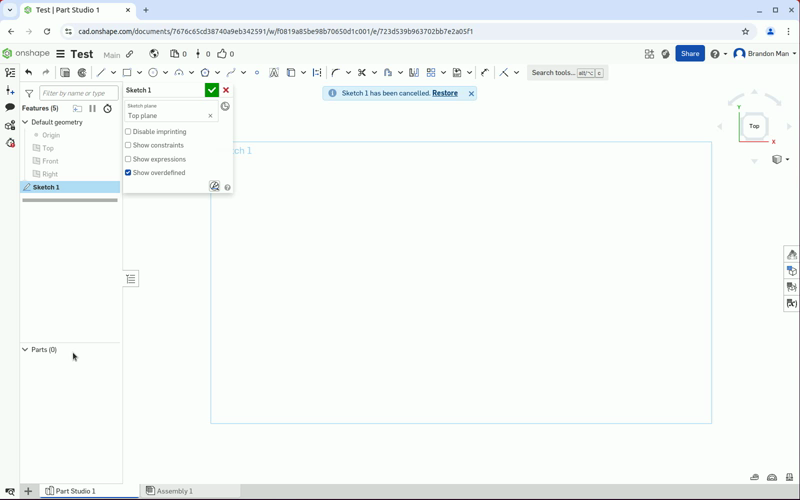
key(y)
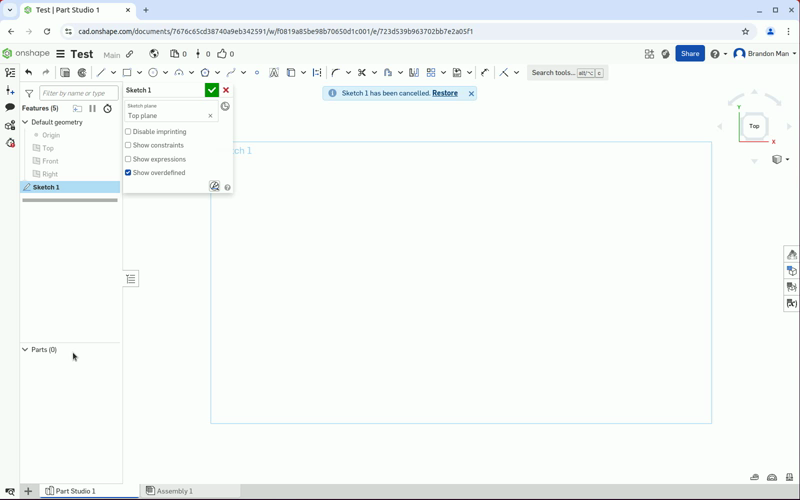
key(c)
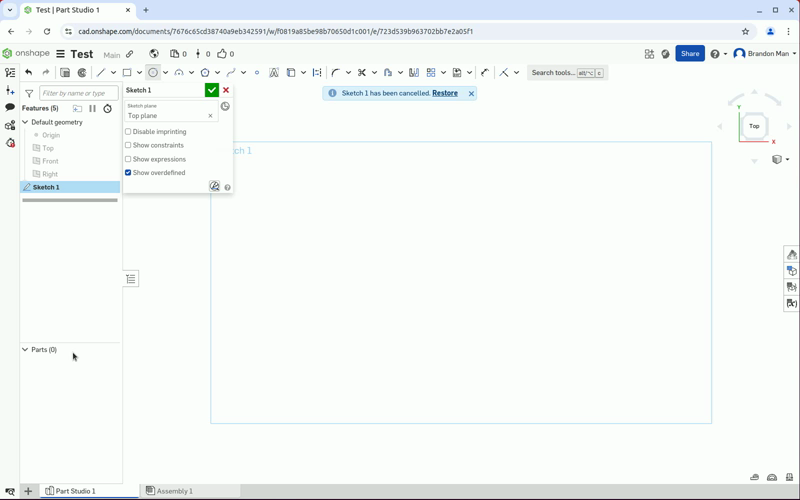
key_down(shift)
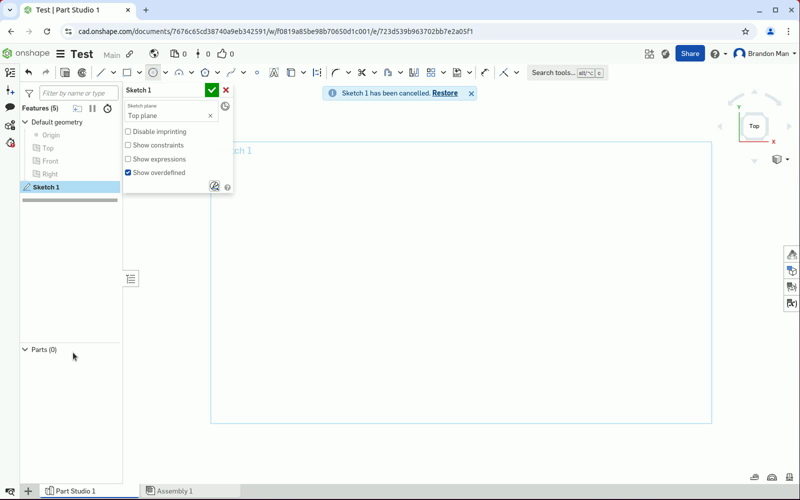
mouse_move(355, 282)
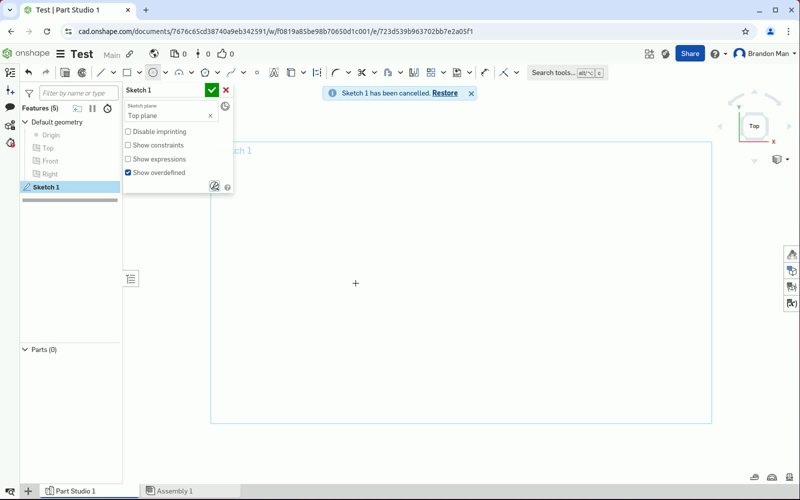
click(355, 282)
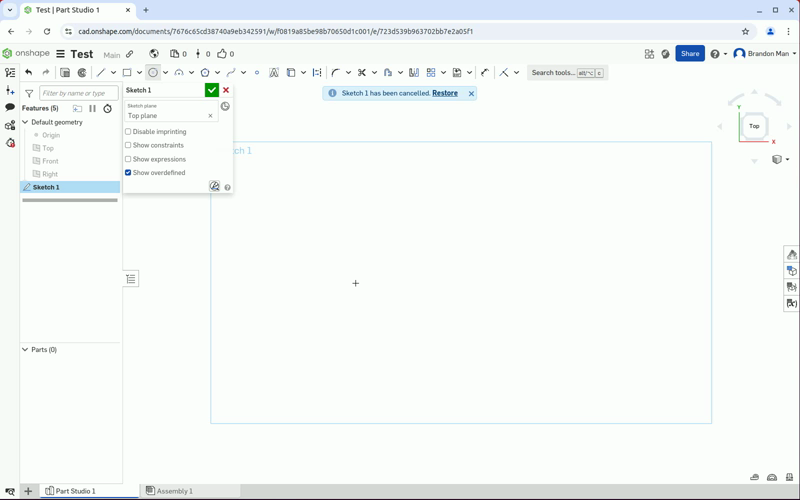
key_up(shift)
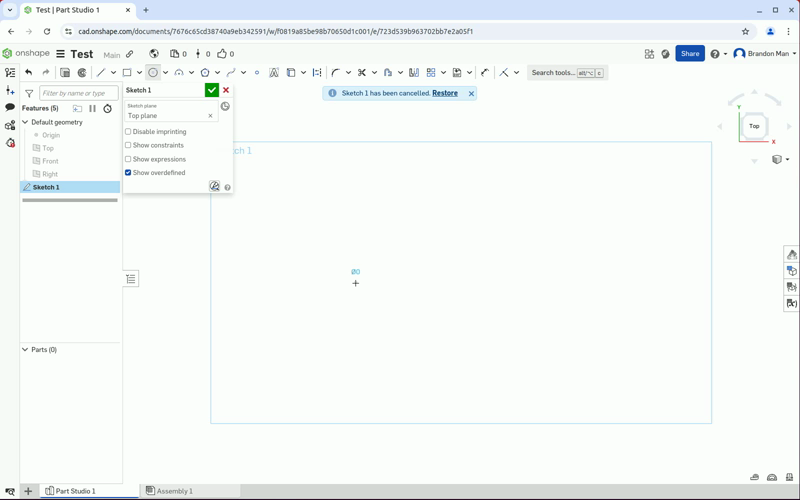
mouse_move(363, 282)
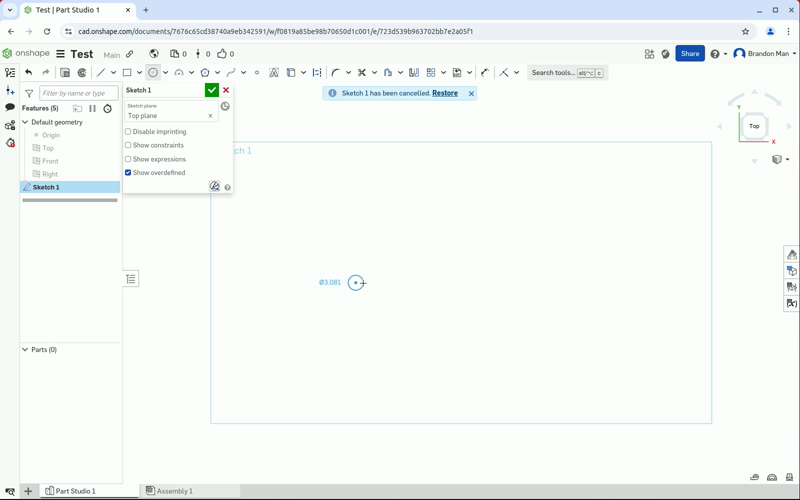
click(363, 282)
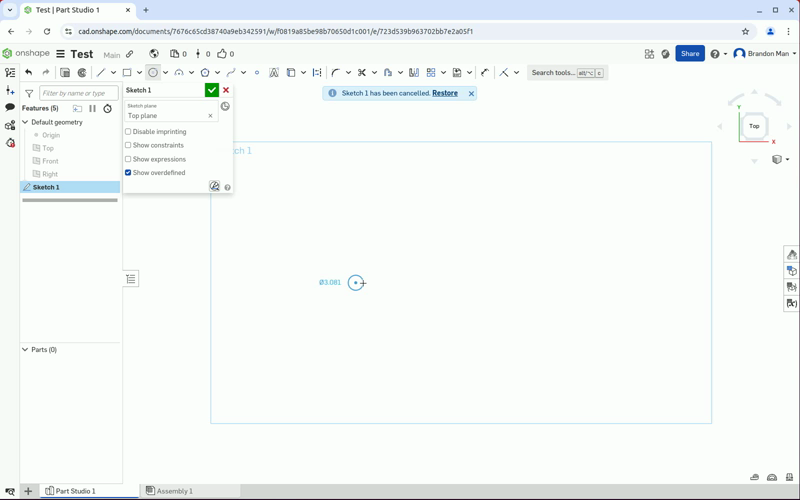
key(esc)
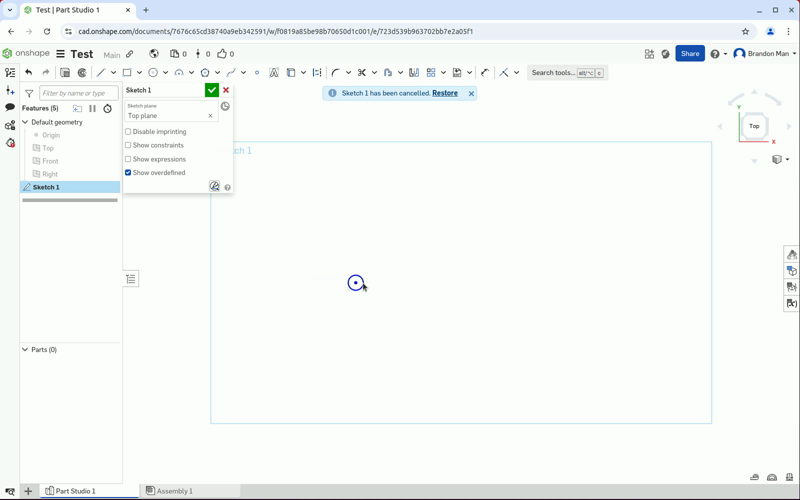
mouse_move(356, 280)
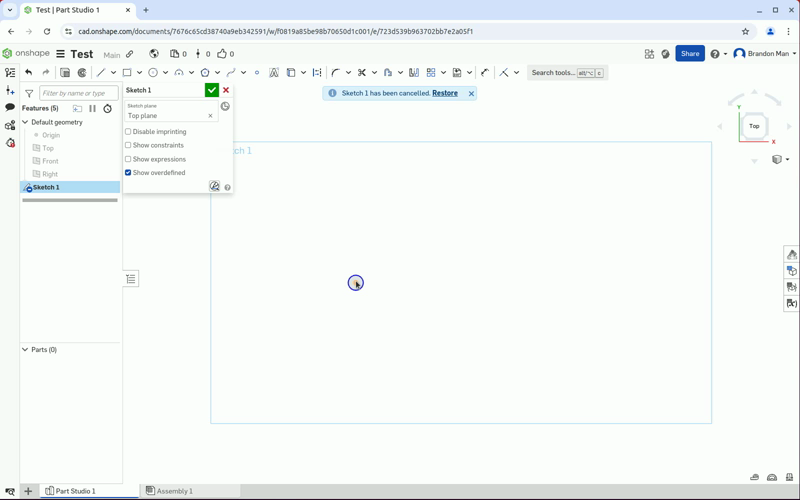
scroll(6)
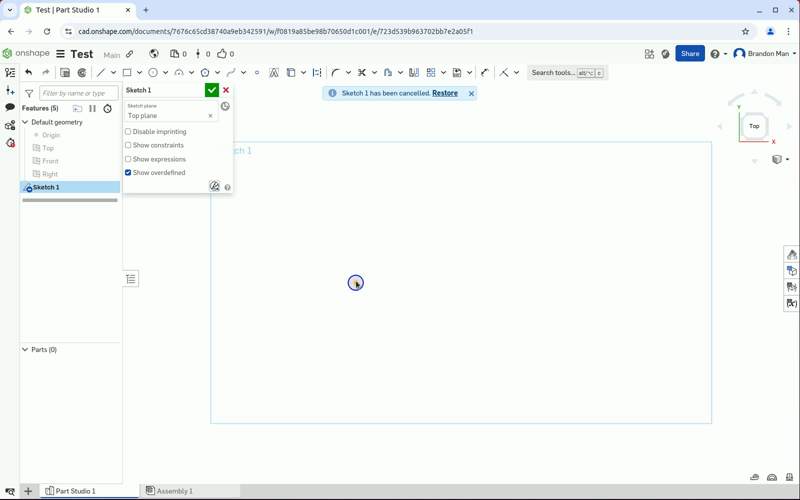
scroll(6)
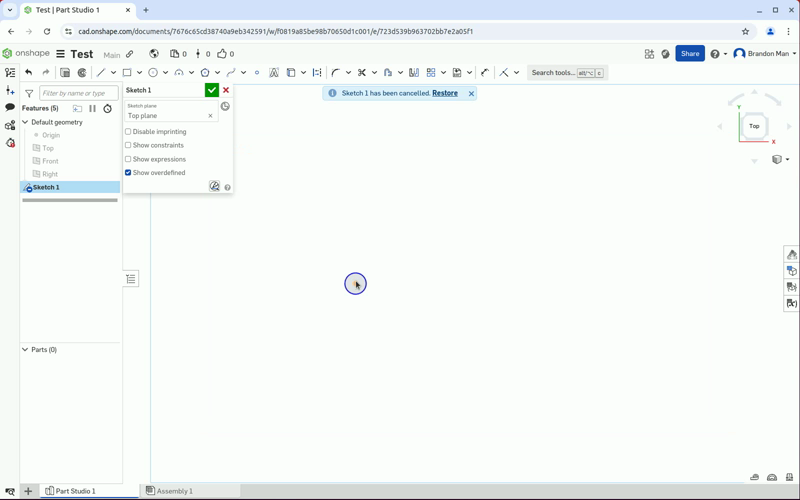
scroll(6)
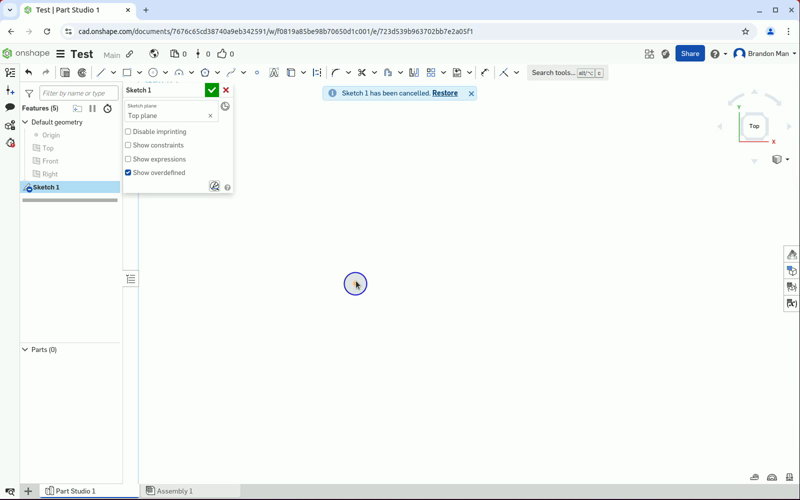
scroll(6)
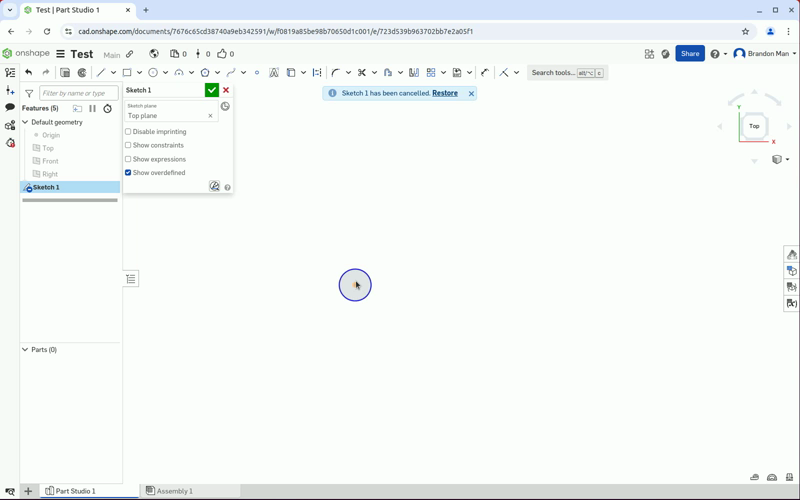
scroll(6)
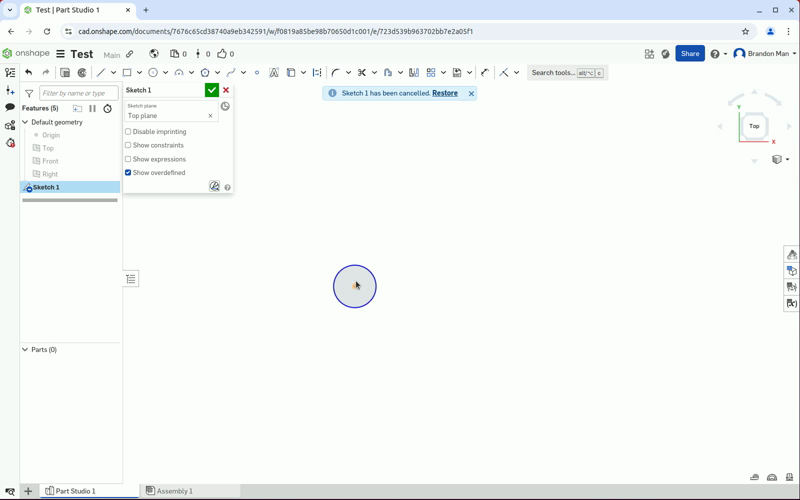
scroll(6)
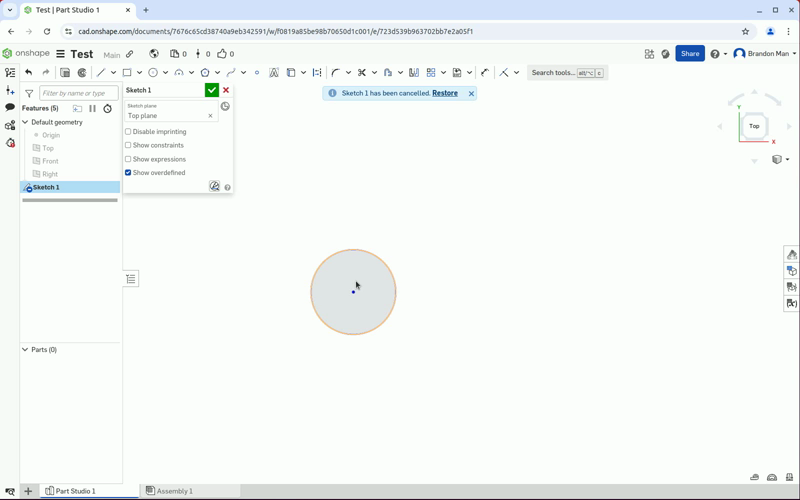
scroll(6)
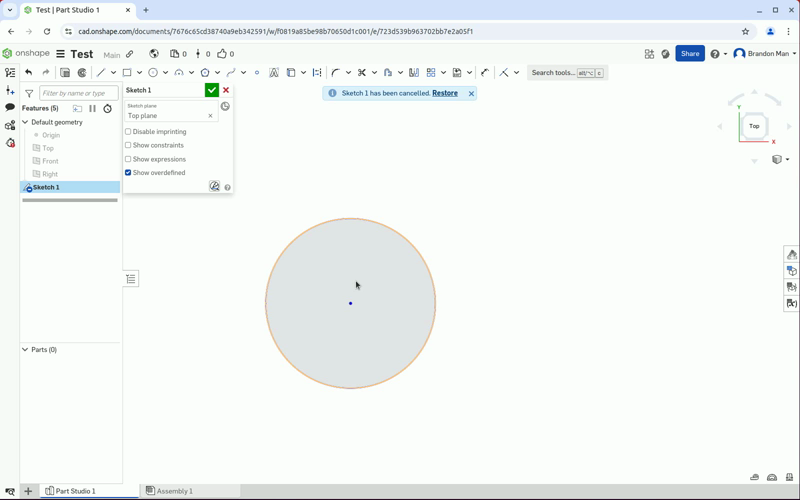
click(356, 280)
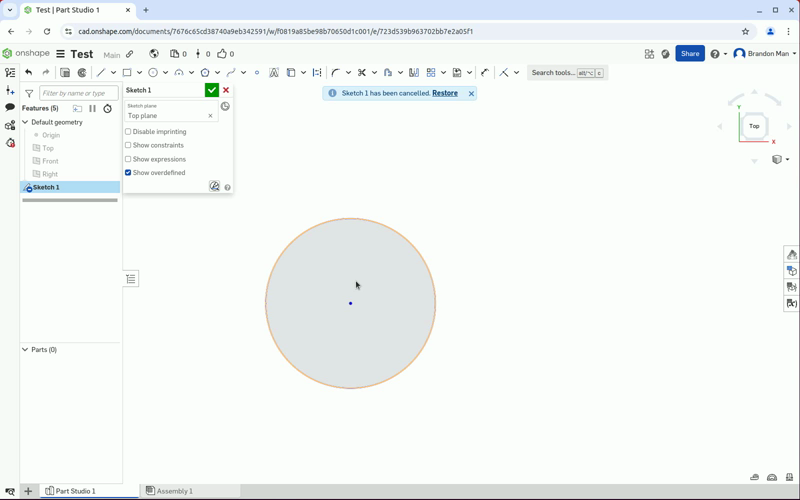
scroll(-6)
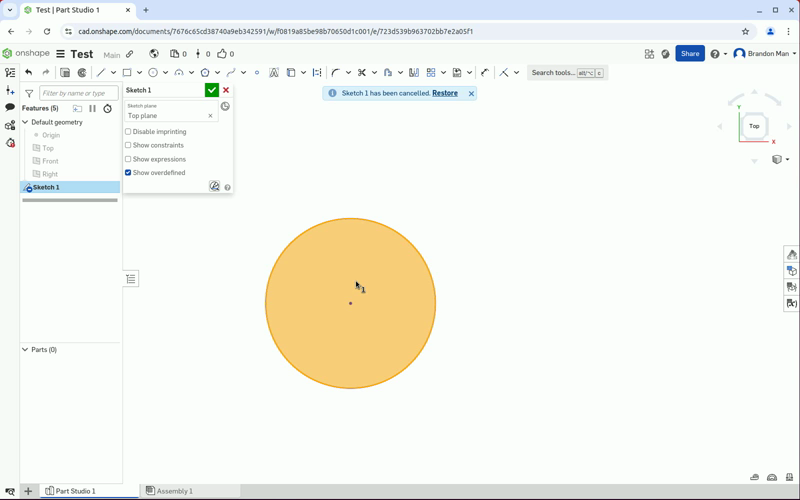
scroll(-6)
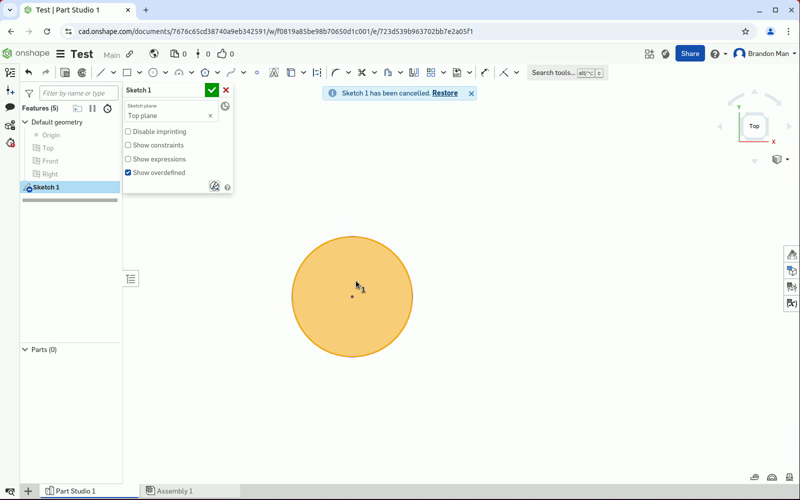
scroll(-6)
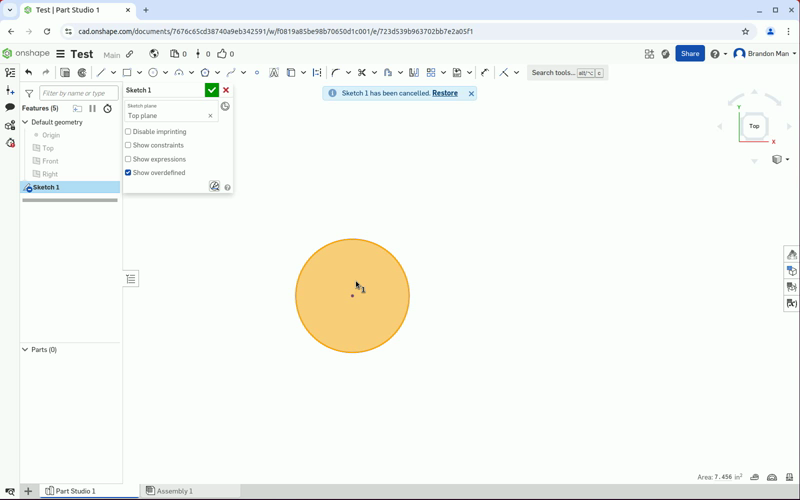
scroll(-6)
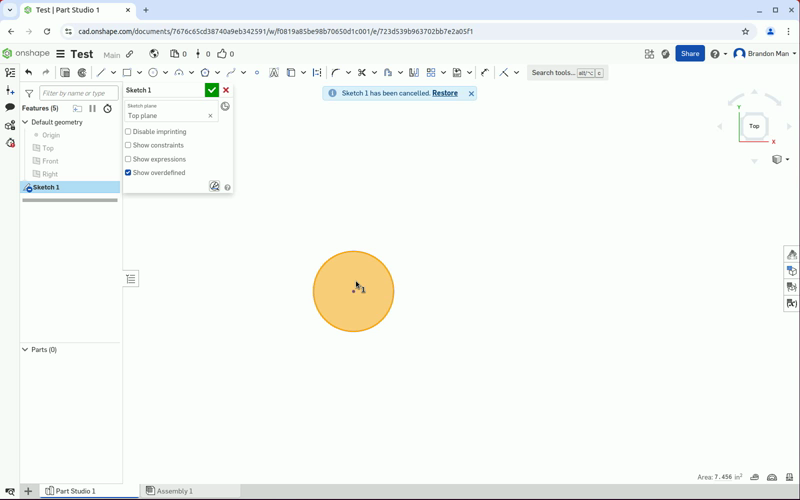
scroll(-6)
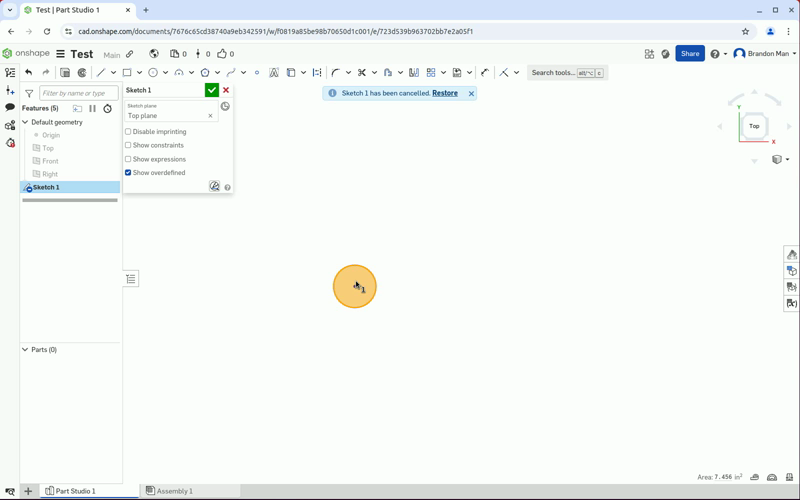
scroll(-6)
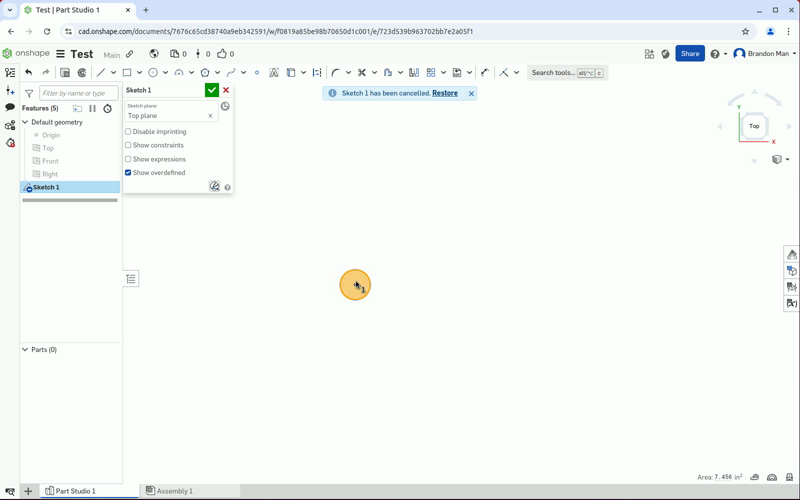
scroll(-6)
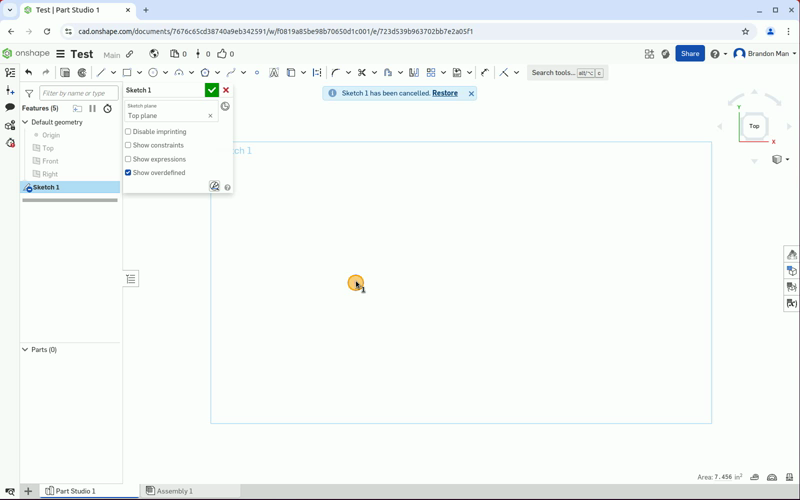
mouse_move(73, 352)
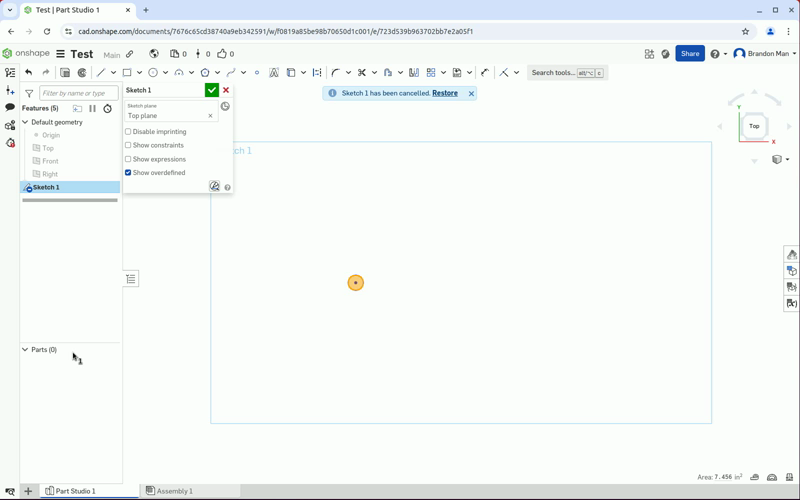
key(shift+y)
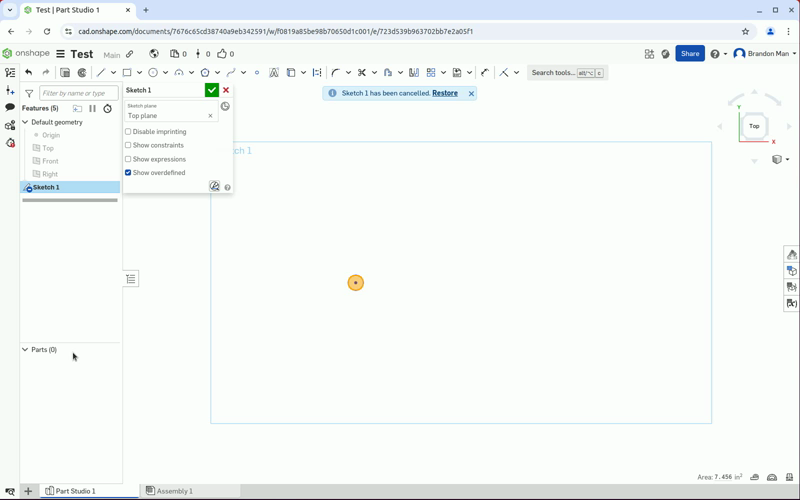
key(shift+e)
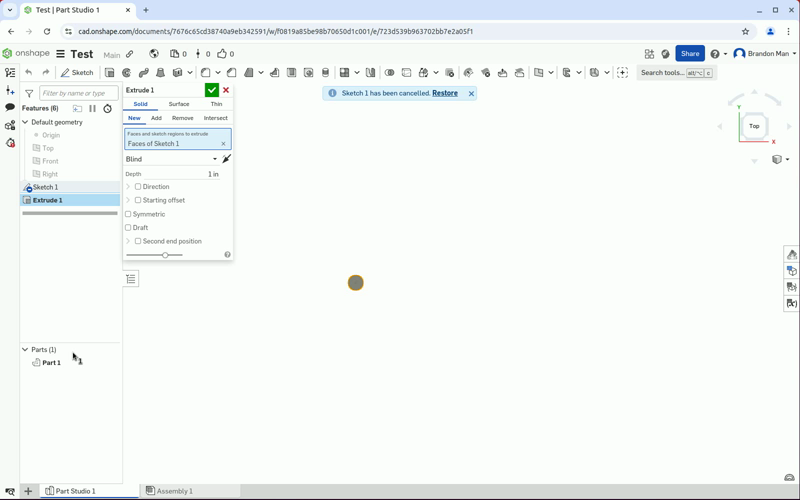
mouse_move(143, 106)
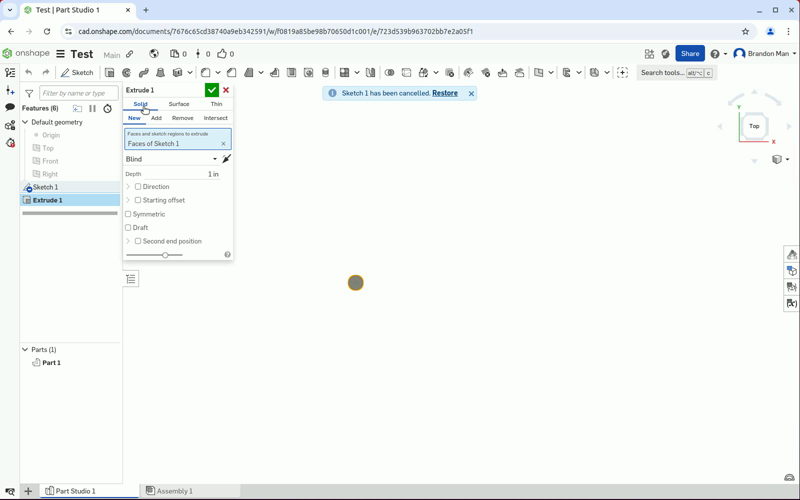
click(143, 106)
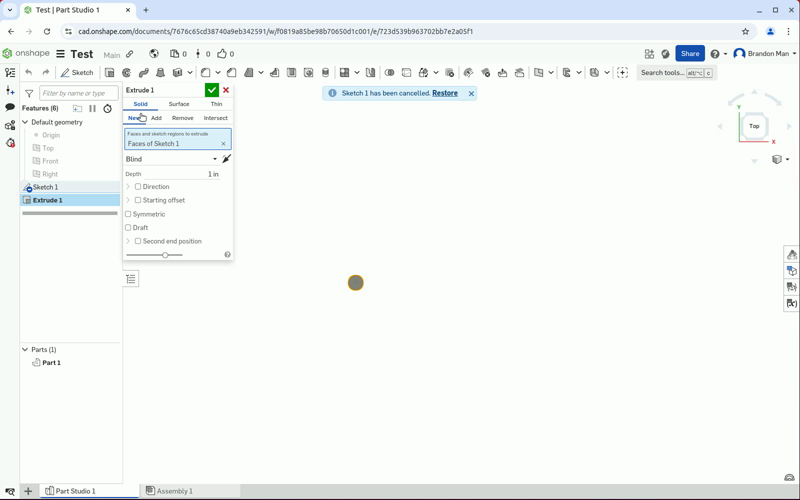
mouse_move(137, 120)
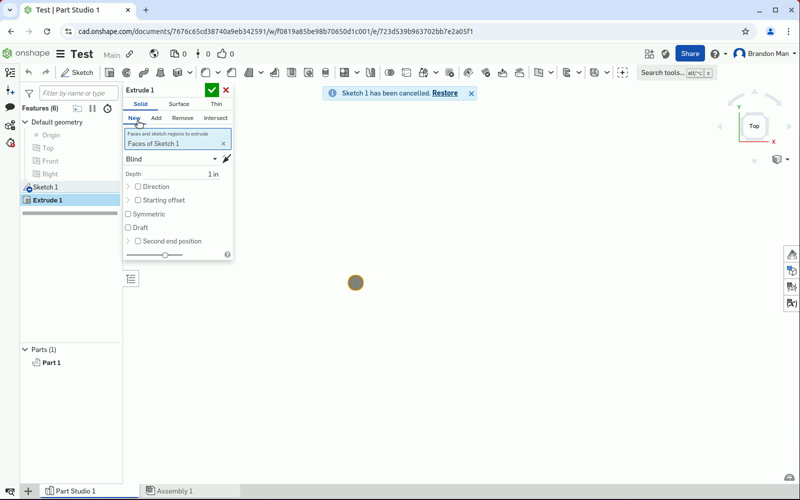
click(137, 120)
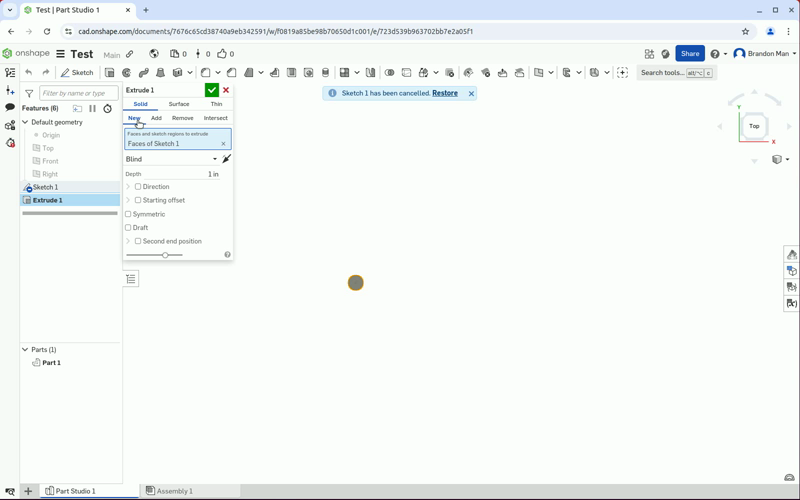
key(tab, 4)
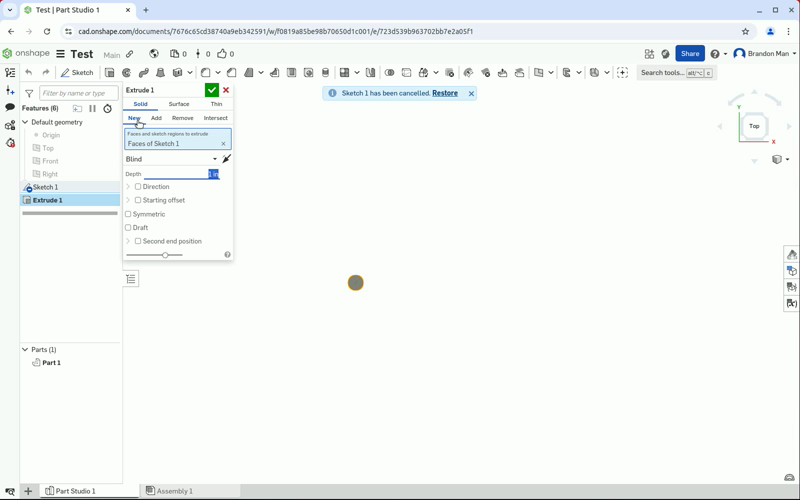
text(-3.611)
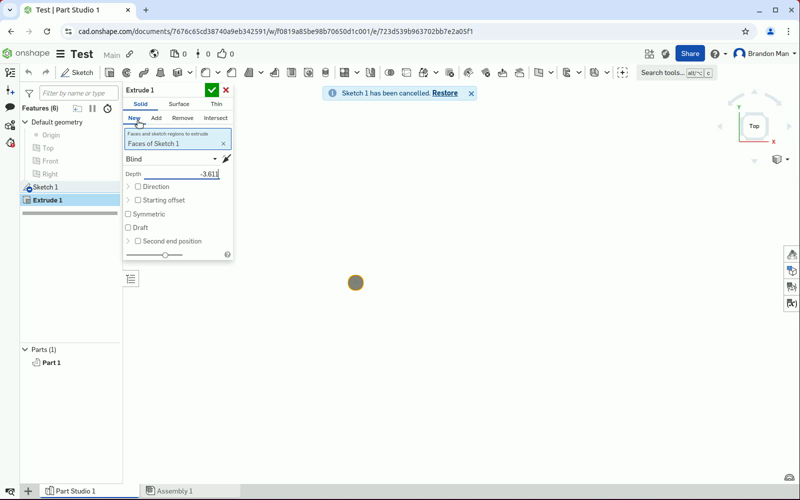
key(enter)
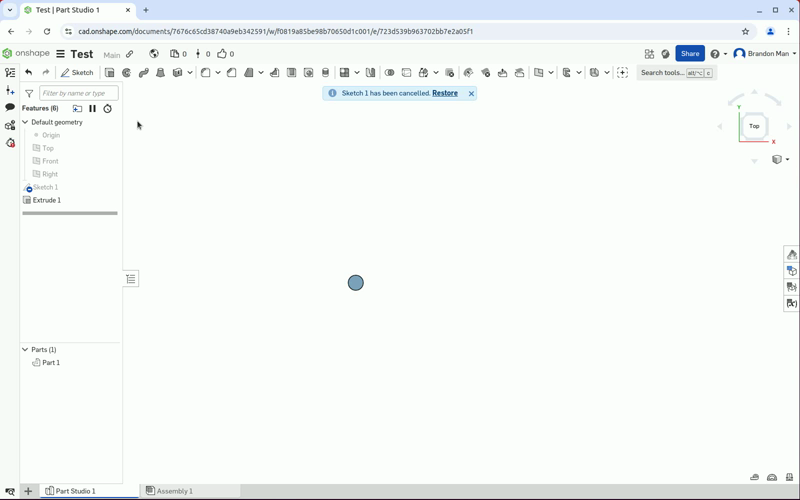
key(shift+h)
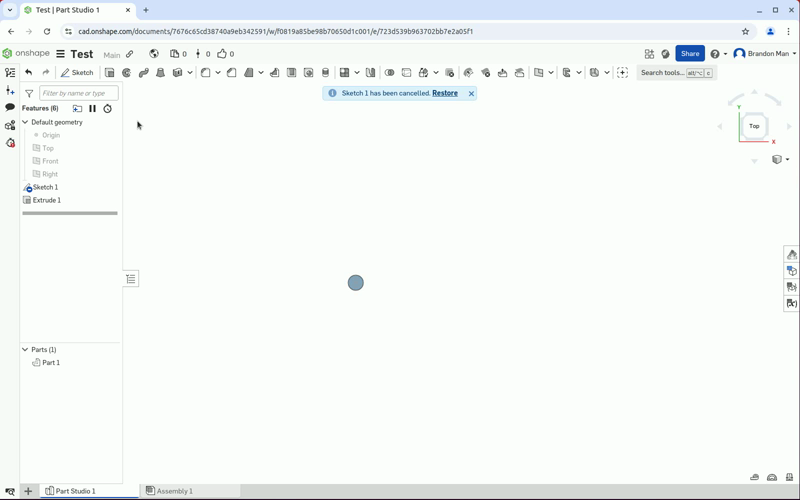
key(shift+h)
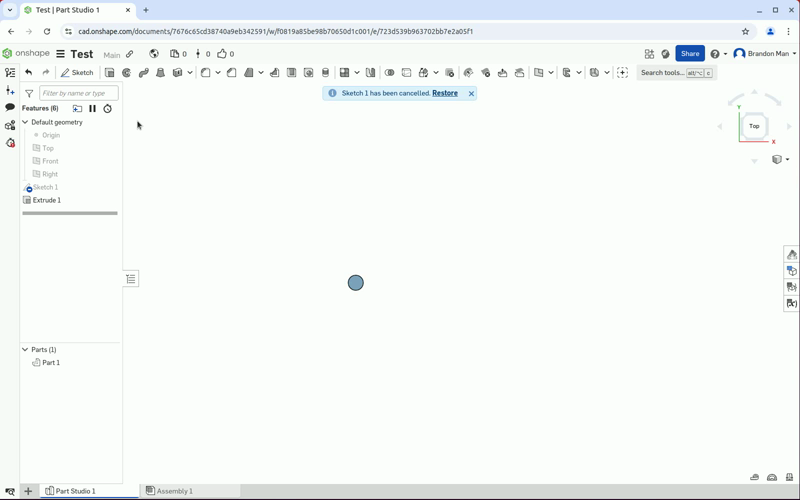
mouse_move(73, 189)
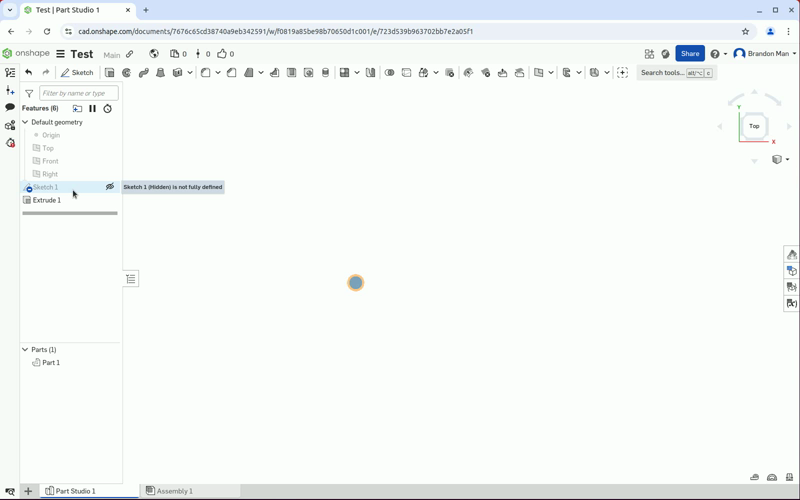
click(73, 189)
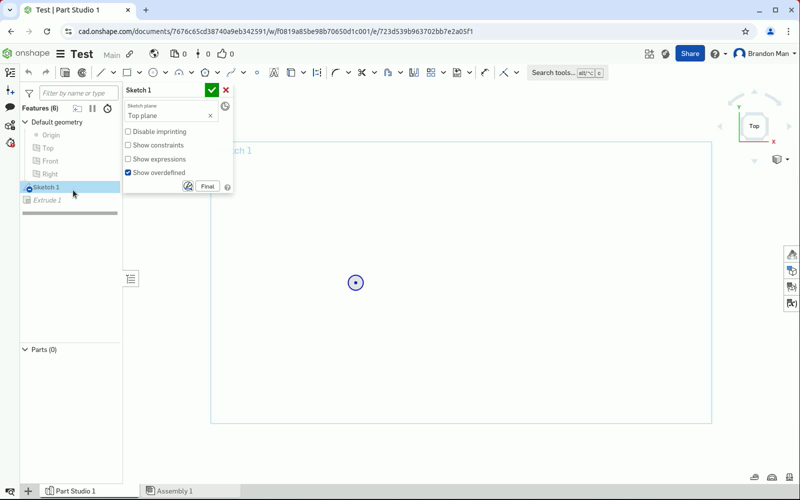
mouse_move(229, 92)
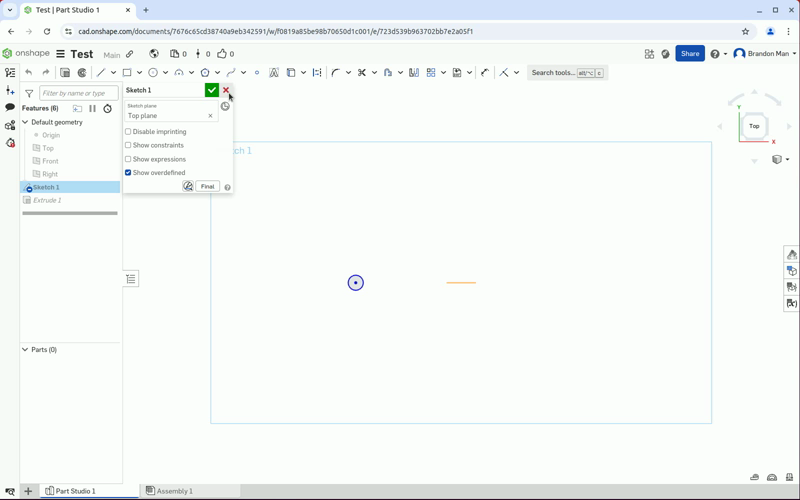
click(229, 92)
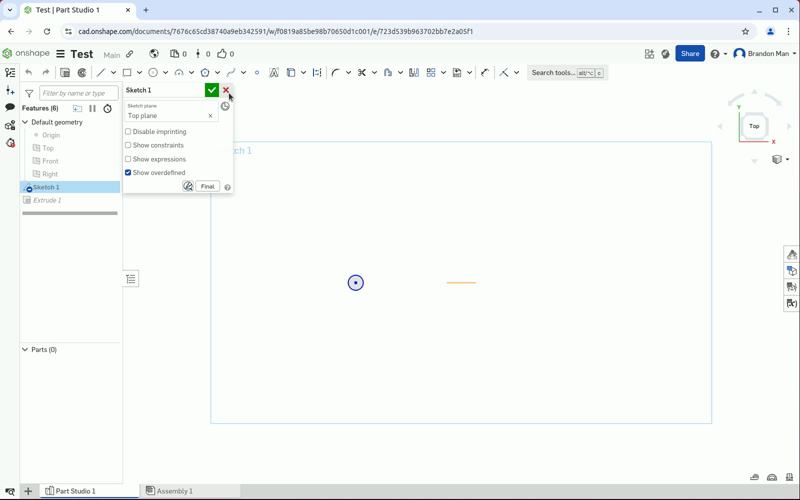
key(shift+s)
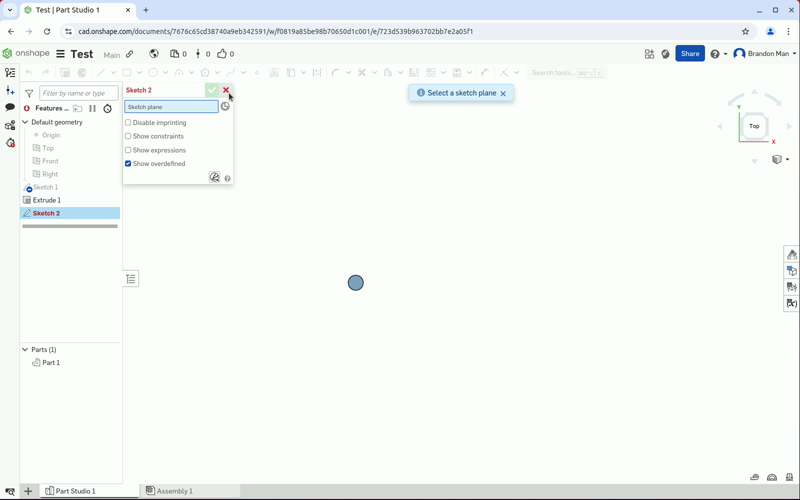
mouse_move(73, 150)
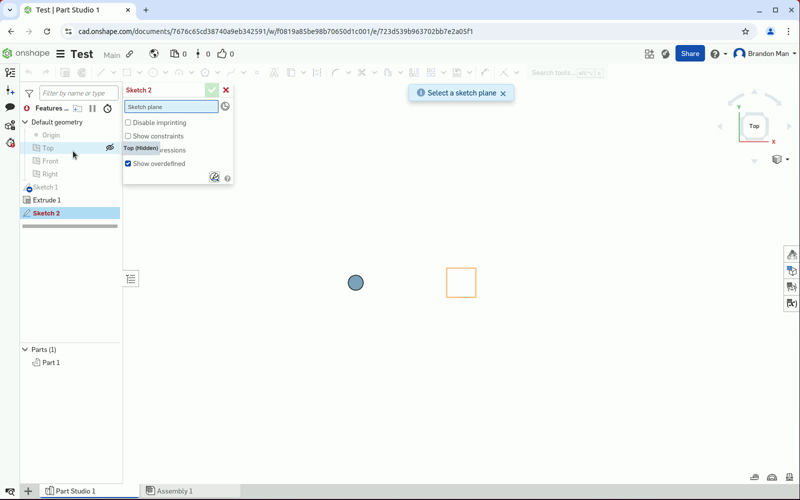
click(73, 150)
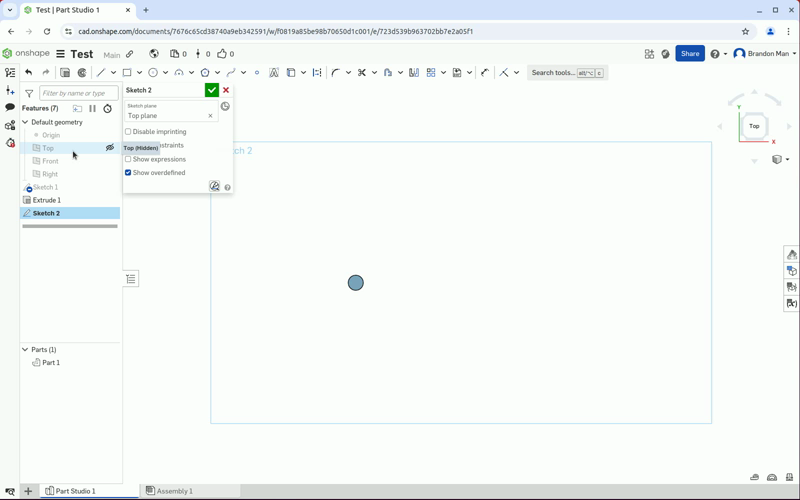
mouse_move(73, 352)
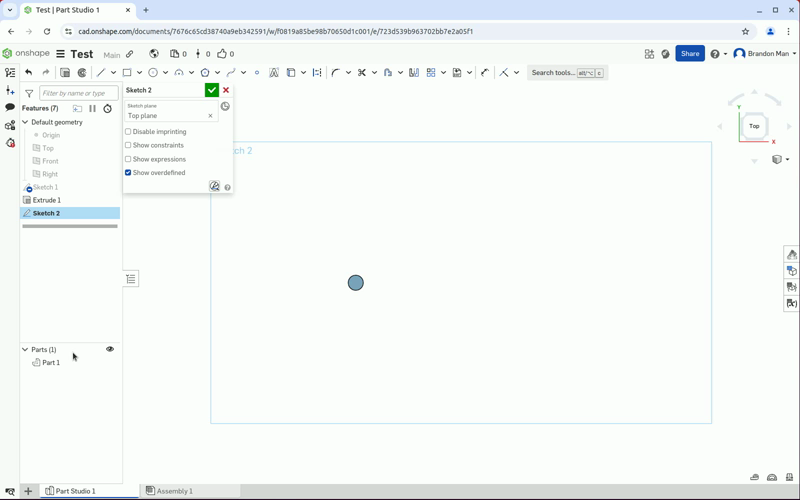
key(y)
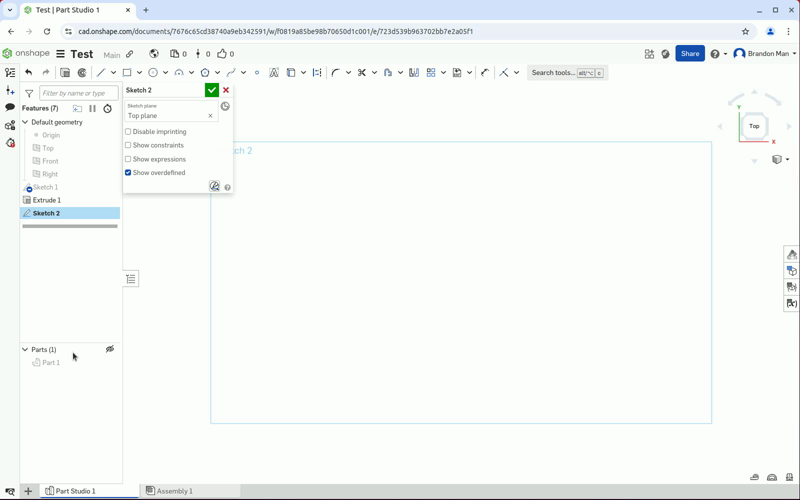
key(c)
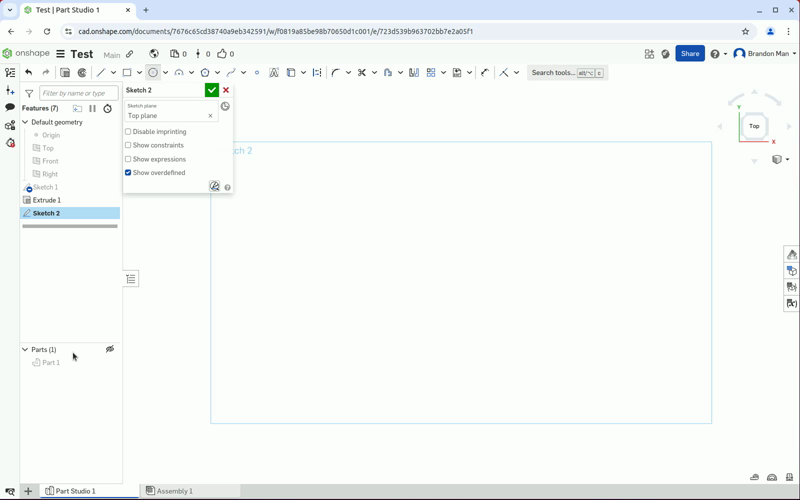
key_down(shift)
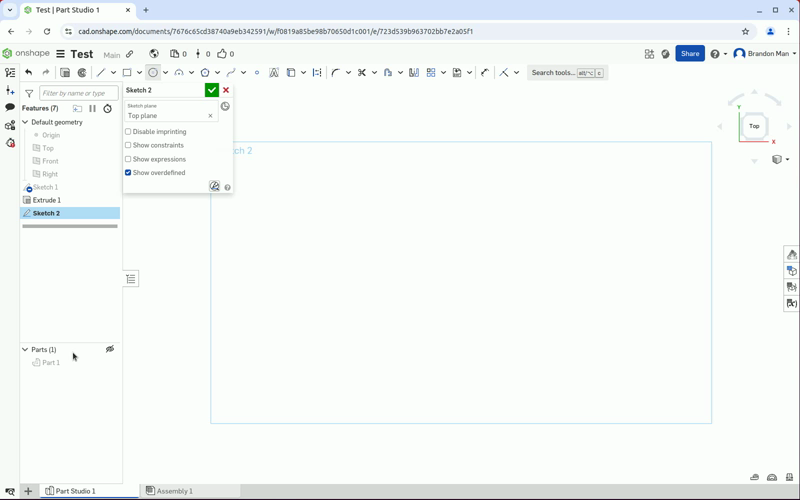
mouse_move(461, 282)
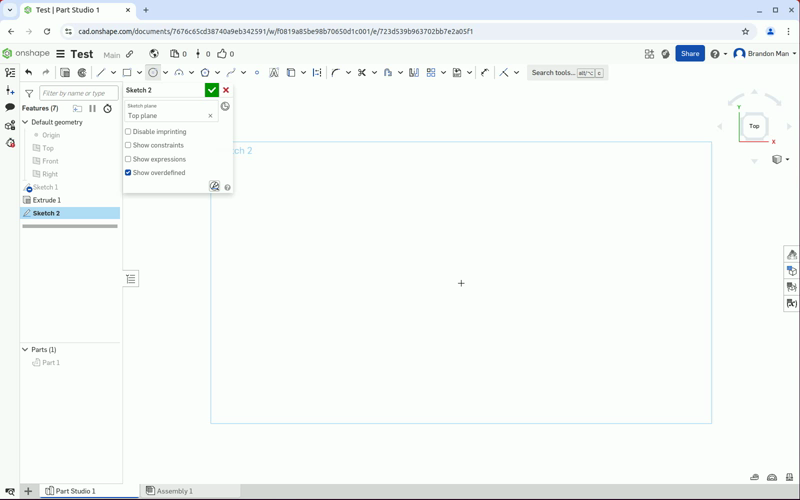
click(461, 282)
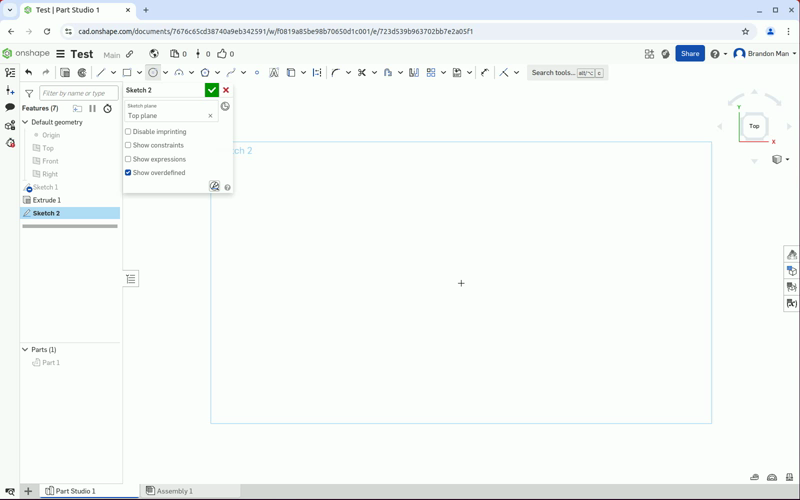
key_up(shift)
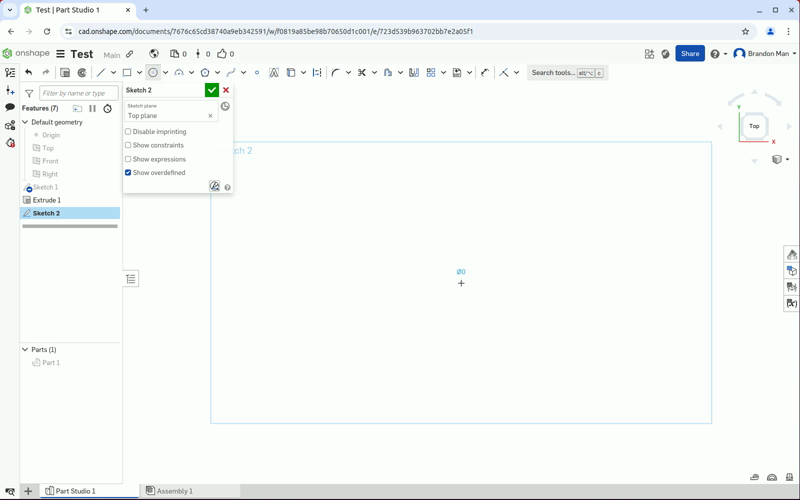
mouse_move(468, 282)
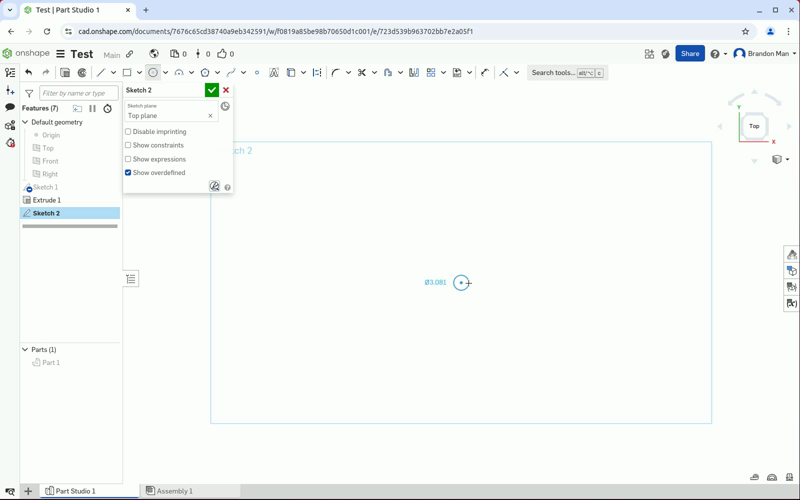
click(468, 282)
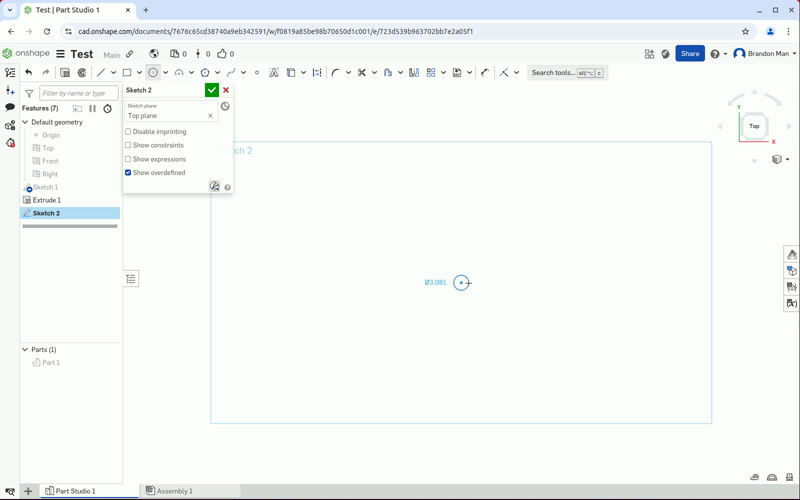
key(esc)
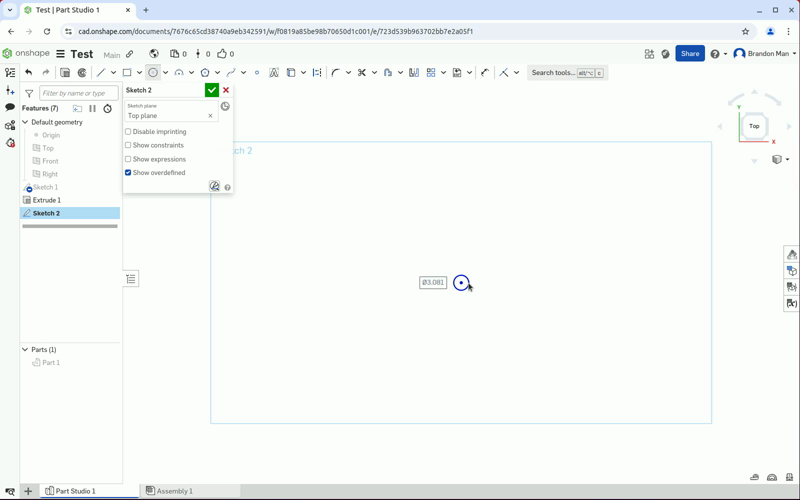
mouse_move(467, 280)
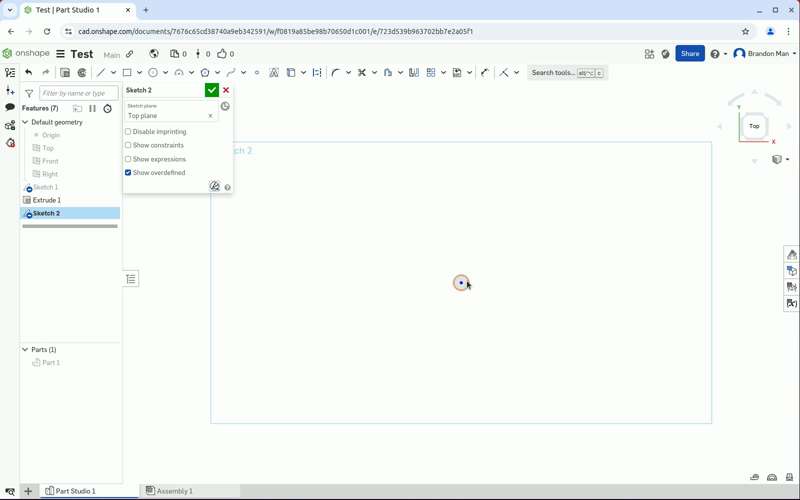
scroll(6)
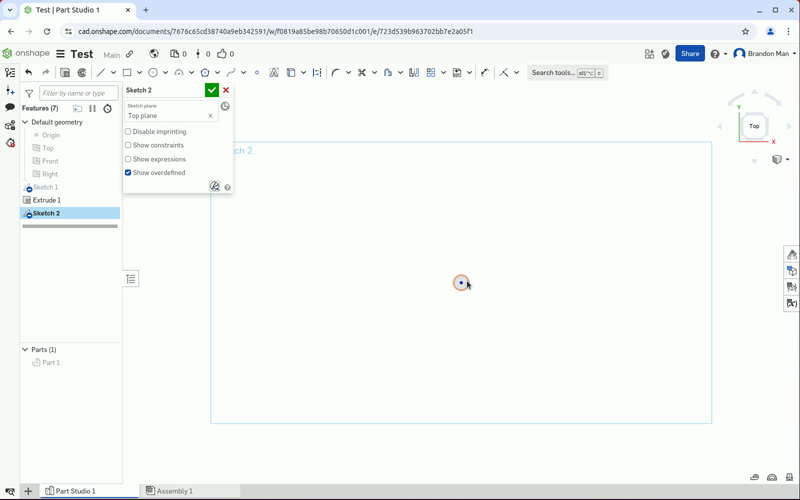
scroll(6)
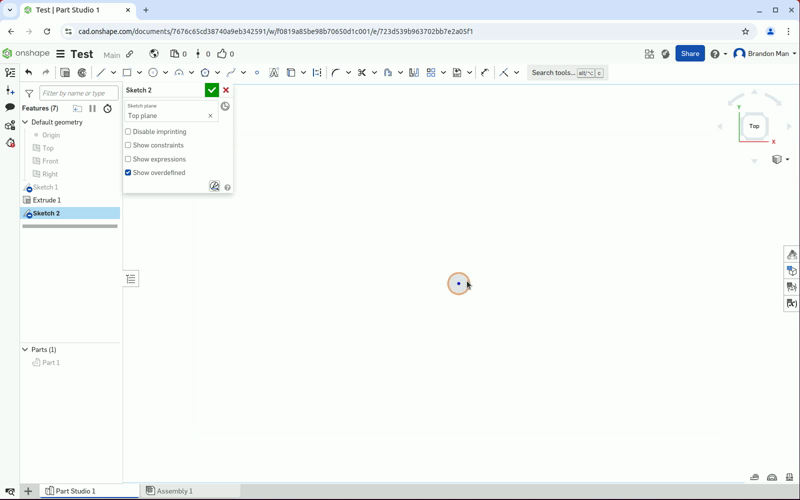
scroll(6)
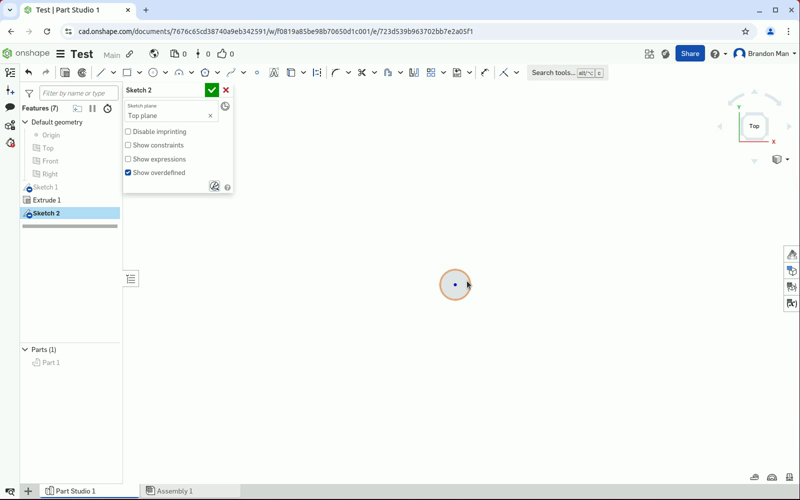
scroll(6)
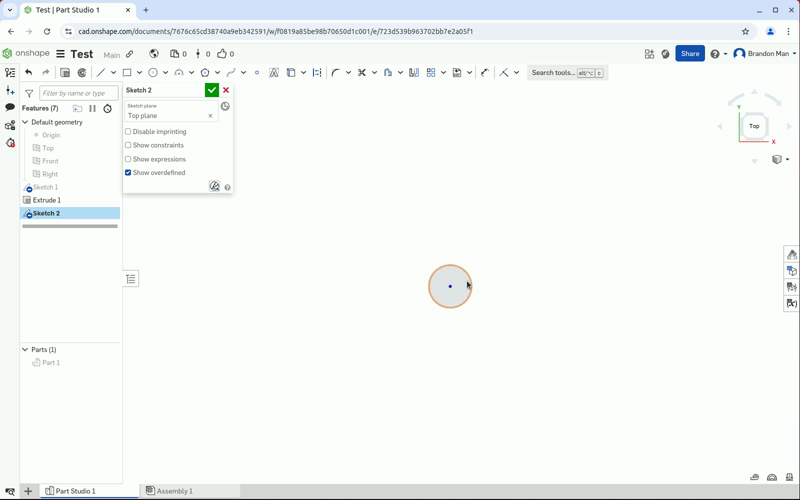
scroll(6)
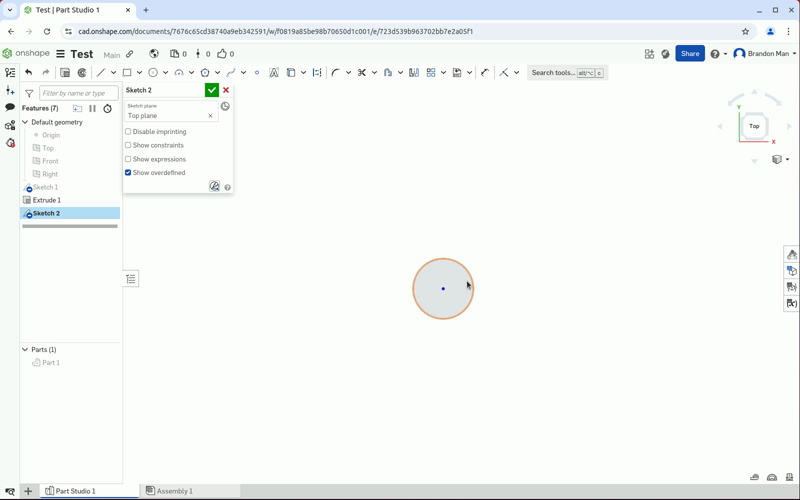
scroll(6)
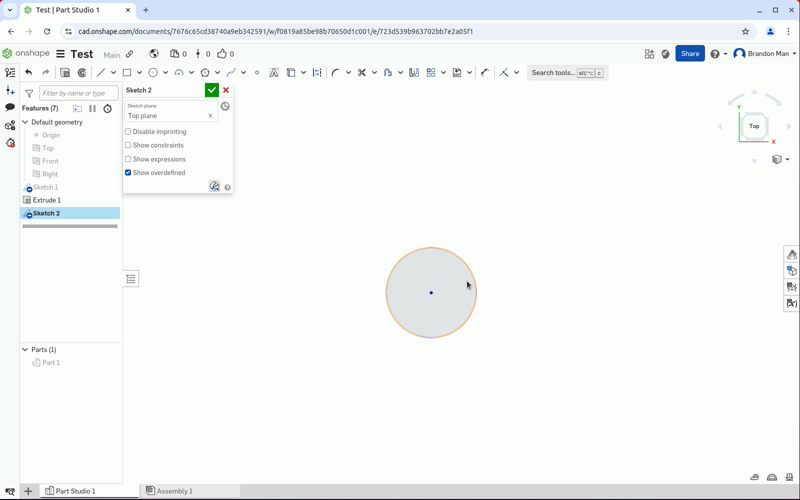
scroll(6)
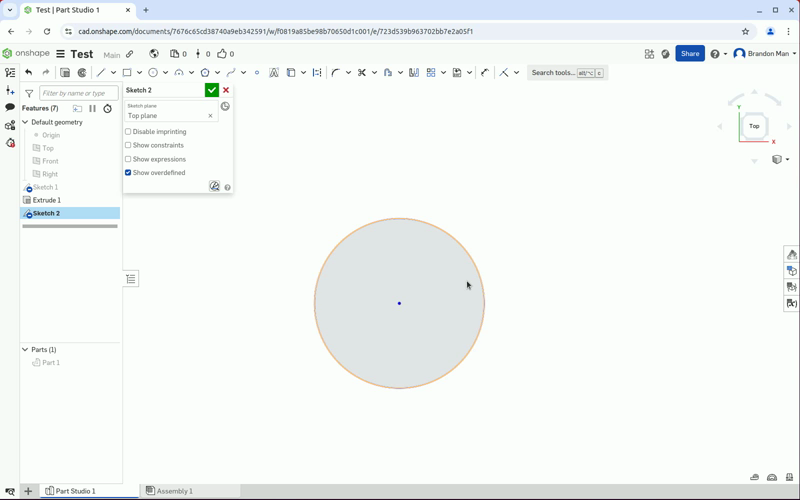
click(467, 280)
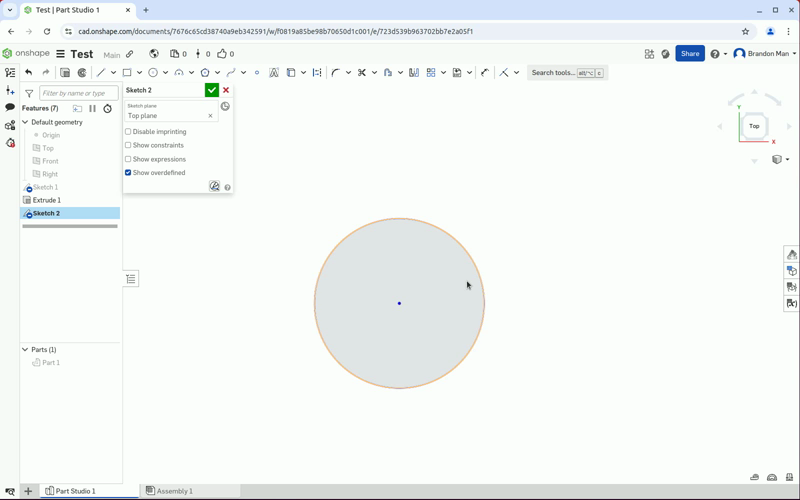
scroll(-6)
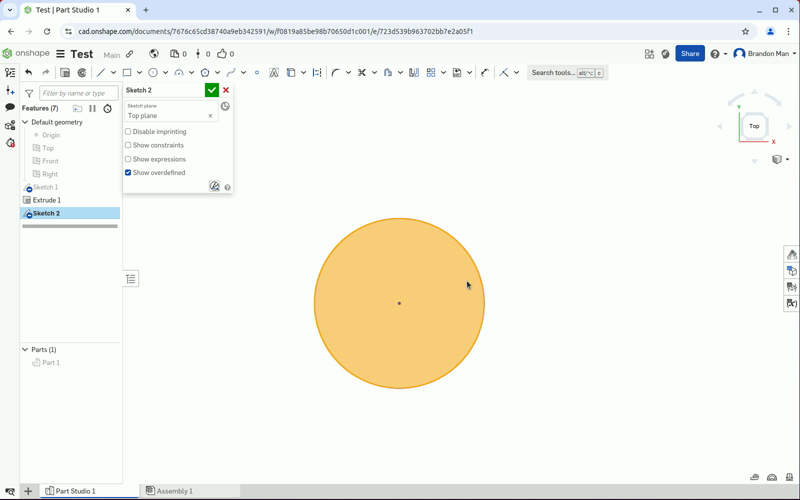
scroll(-6)
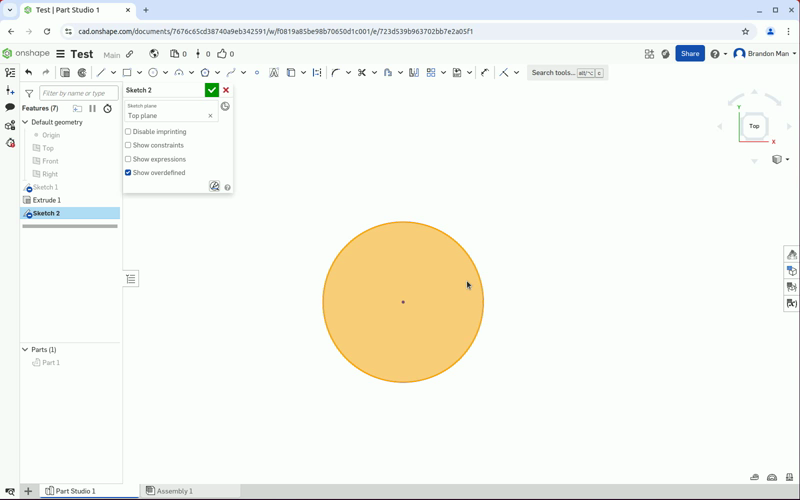
scroll(-6)
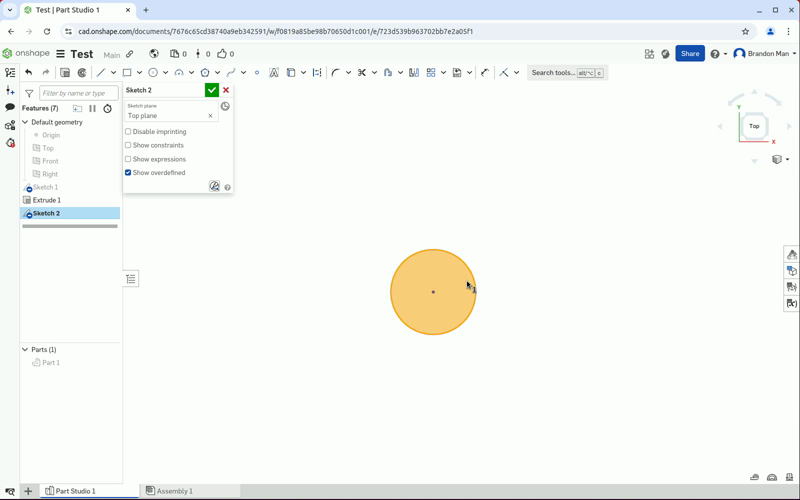
scroll(-6)
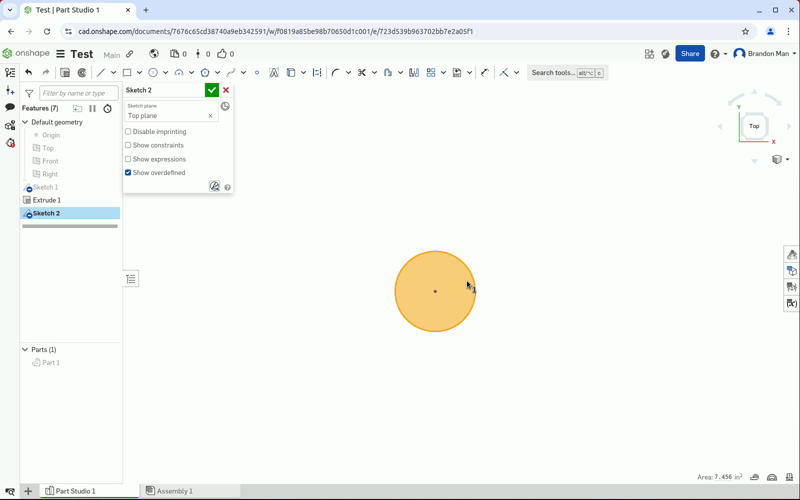
scroll(-6)
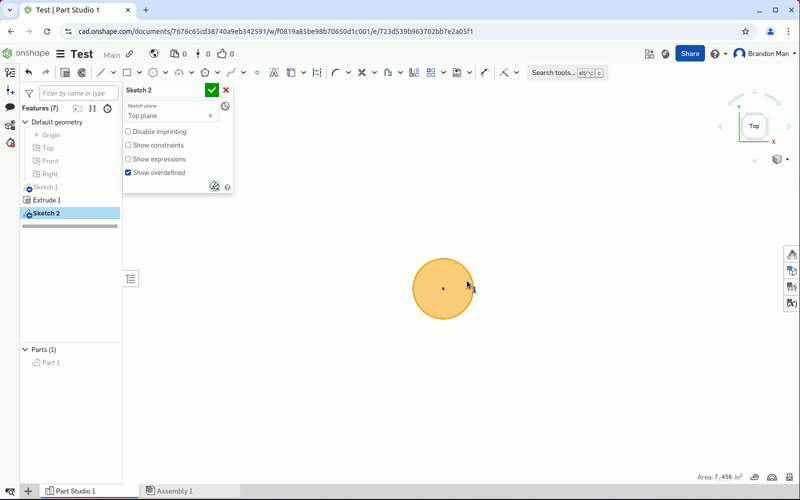
scroll(-6)
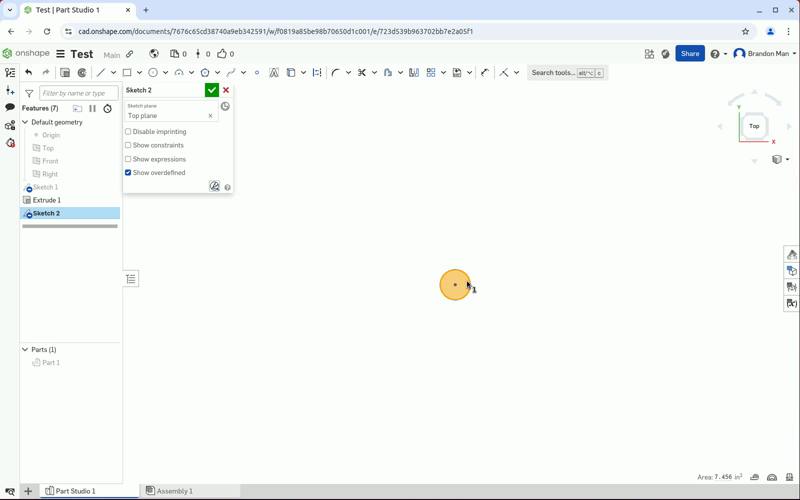
scroll(-6)
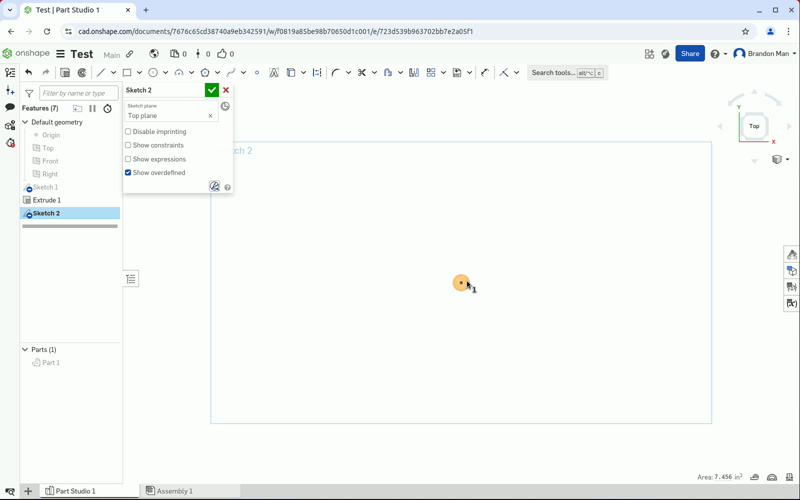
mouse_move(73, 352)
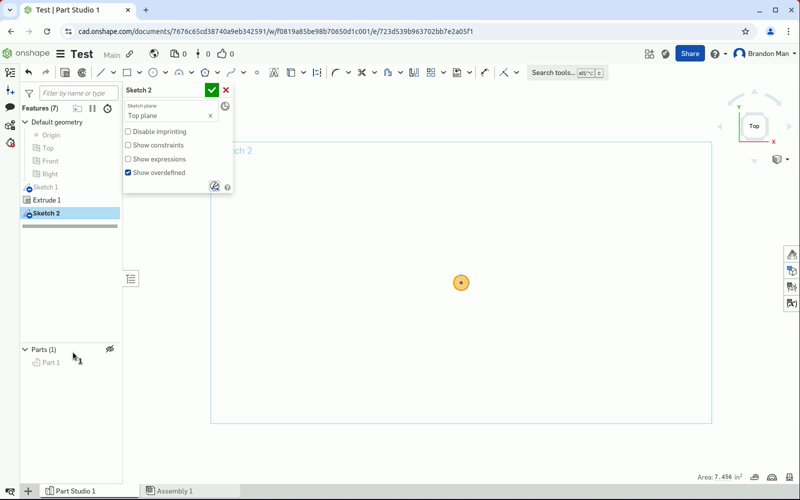
key(shift+y)
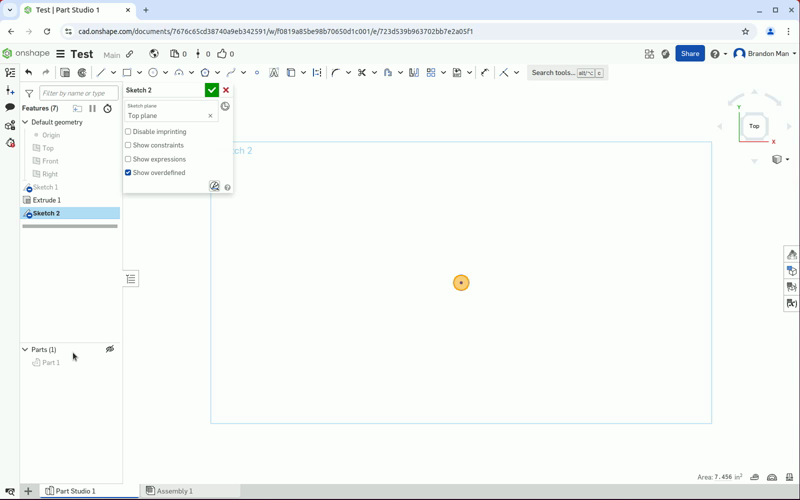
key(shift+e)
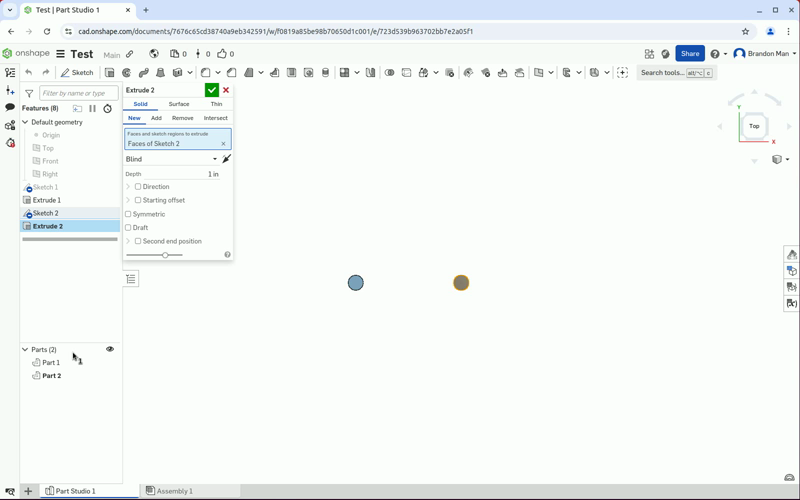
mouse_move(143, 106)
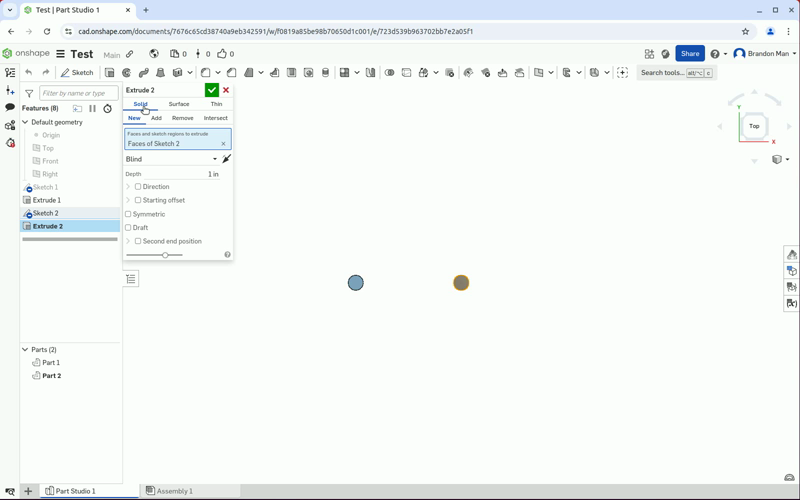
click(143, 106)
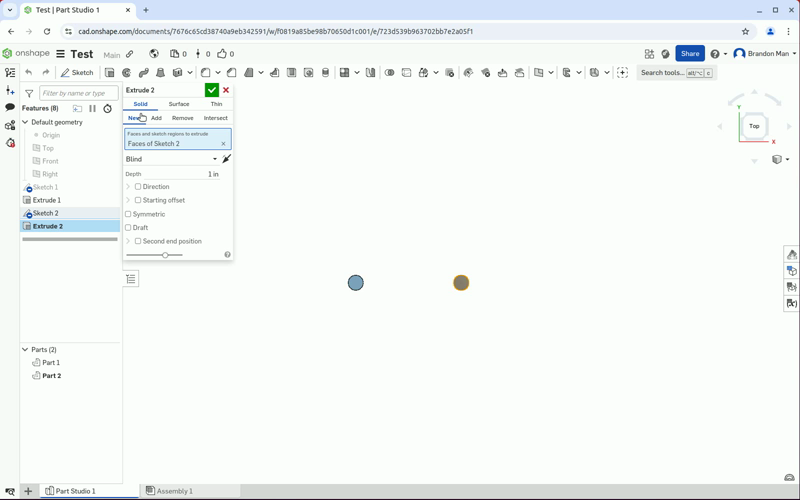
mouse_move(137, 120)
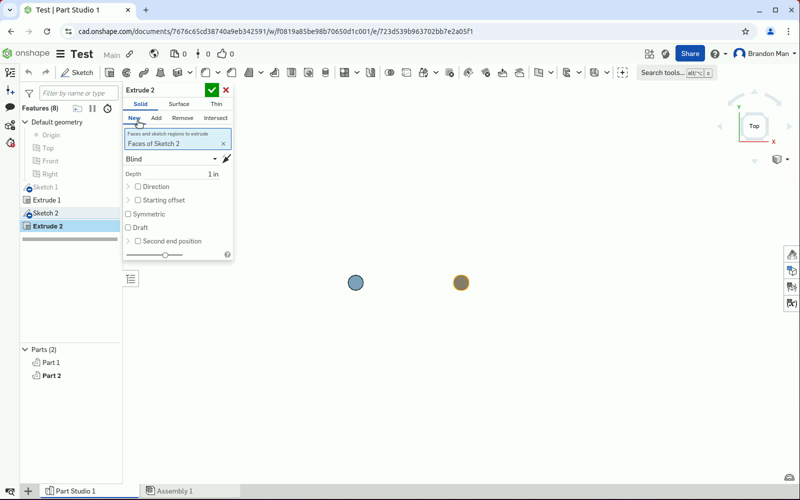
click(137, 120)
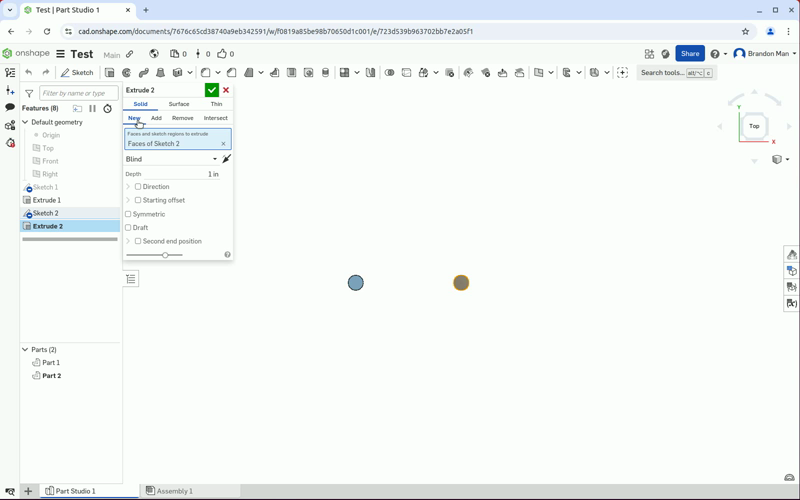
key(tab, 4)
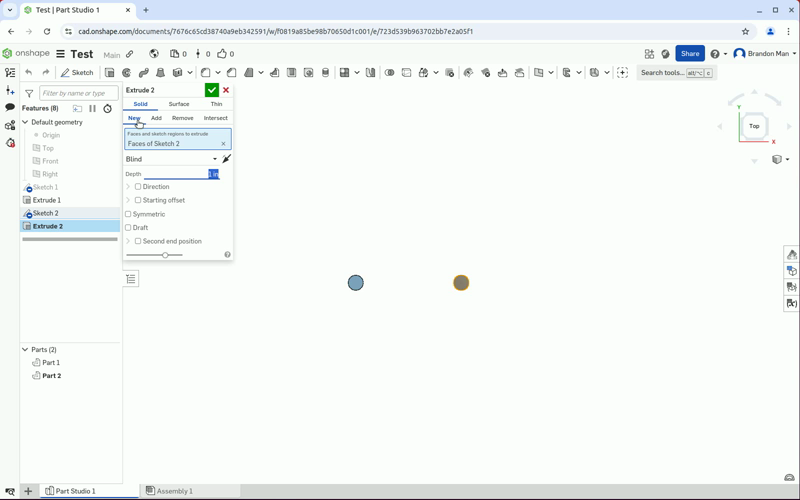
text(-3.611)
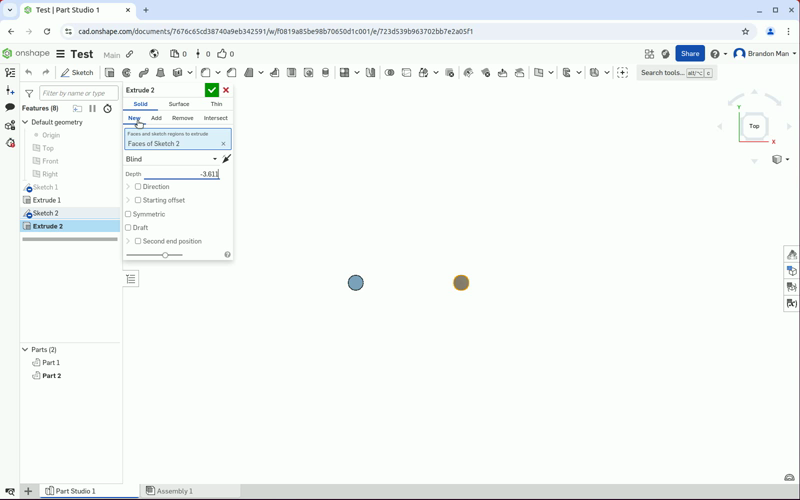
key(enter)
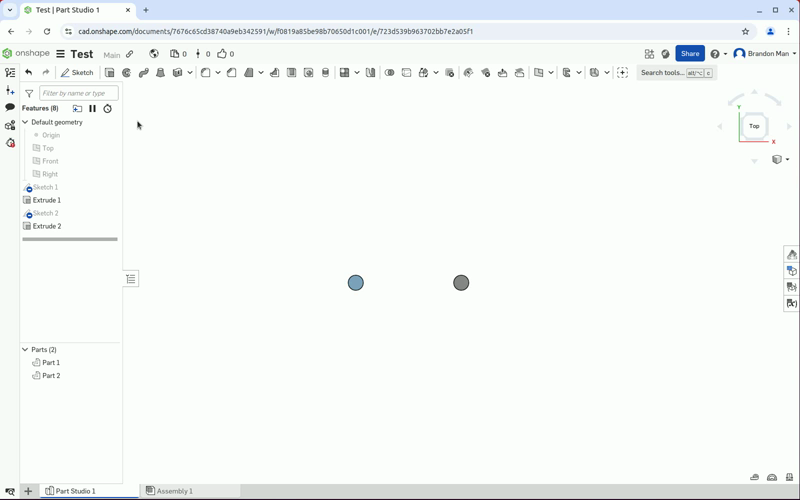
key(shift+h)
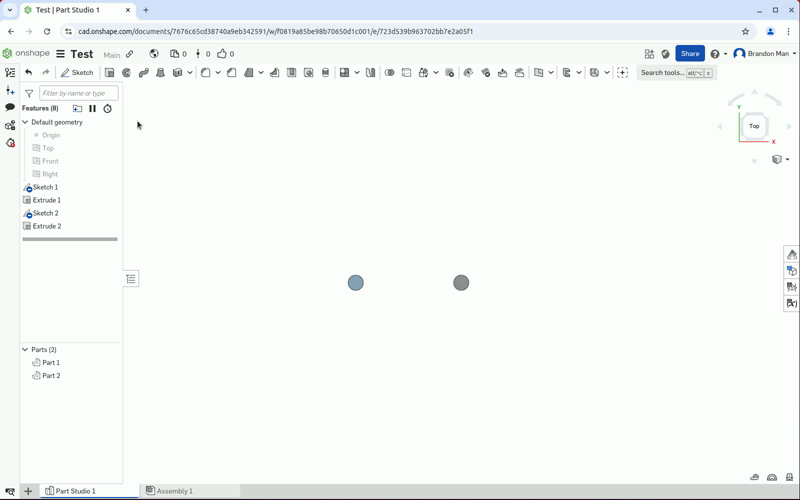
key(shift+h)
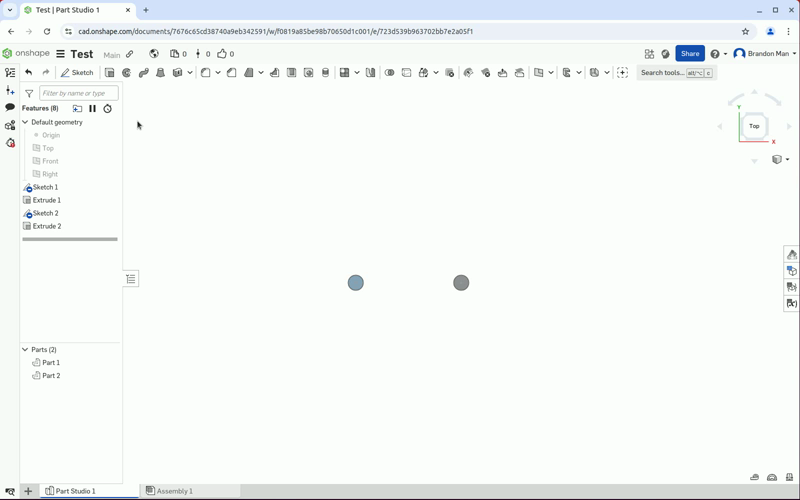
key(shift+7)
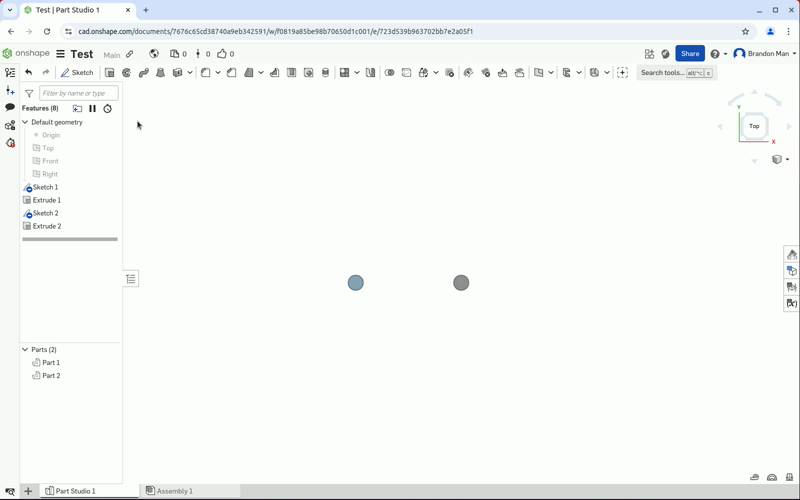
key(up, 3)
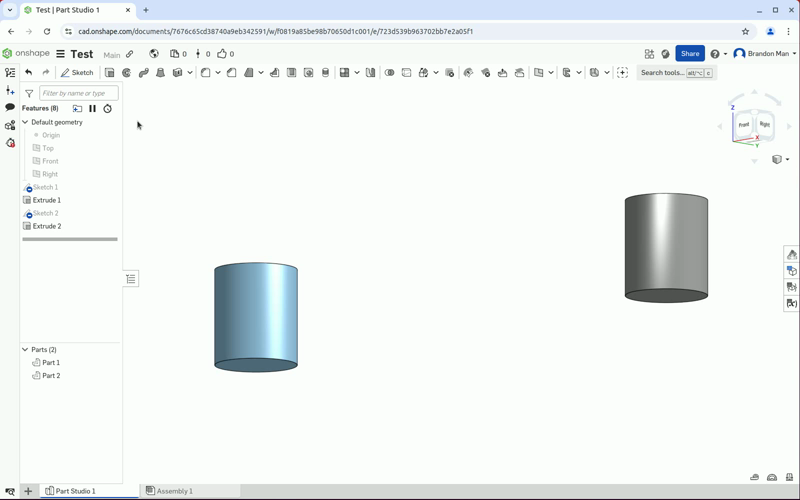
key(left, 3)
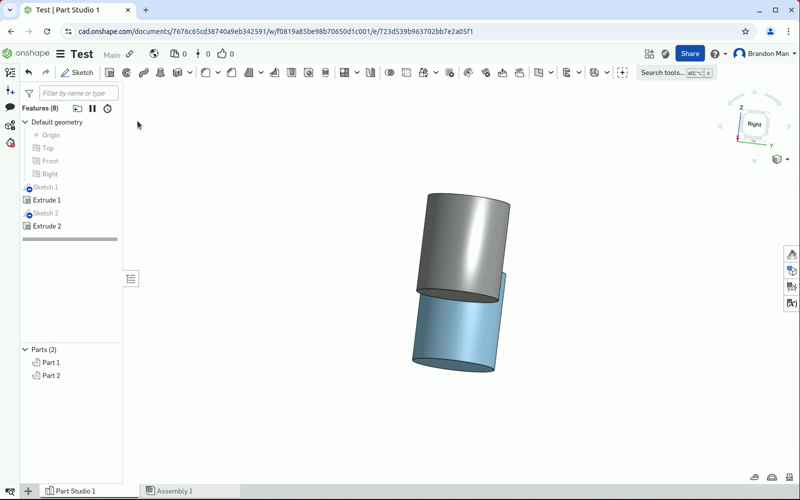
key(right, 3)
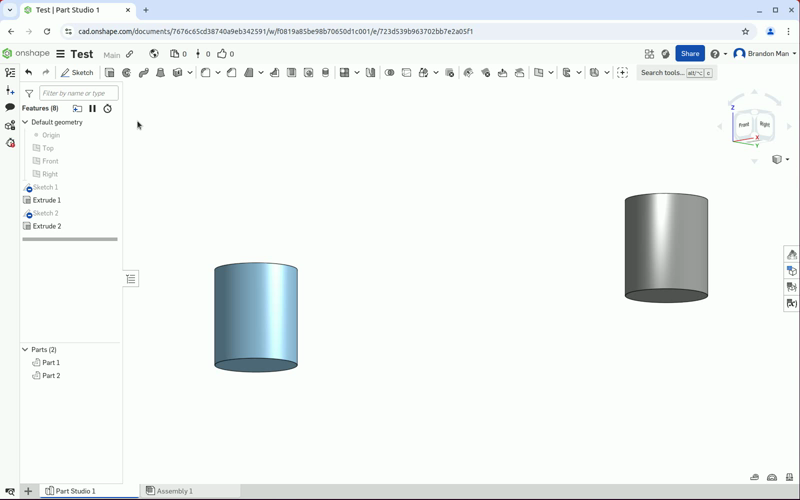
key(down, 3)
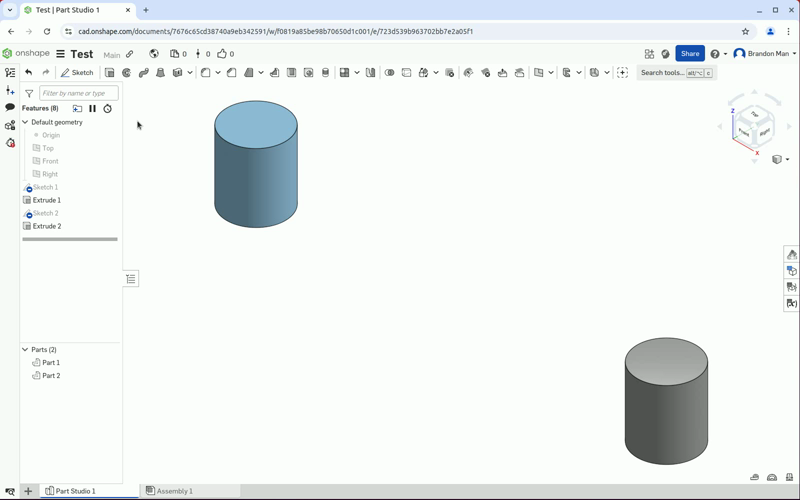
mouse_move(73, 189)
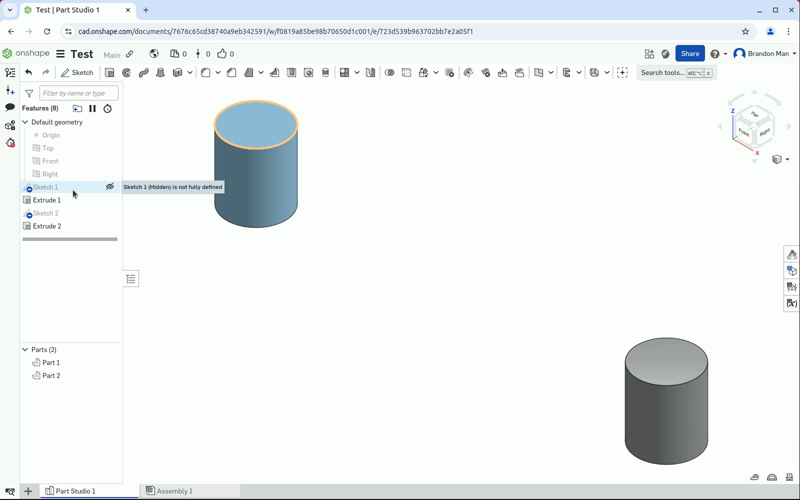
click(73, 189)